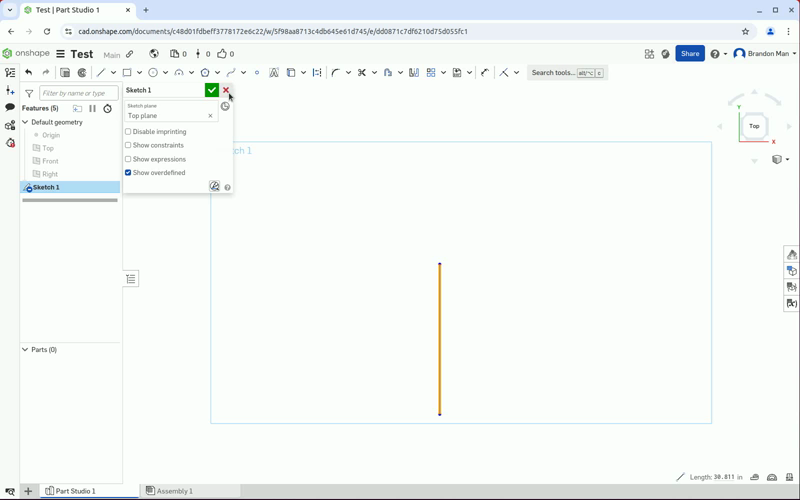
key(shift+h)
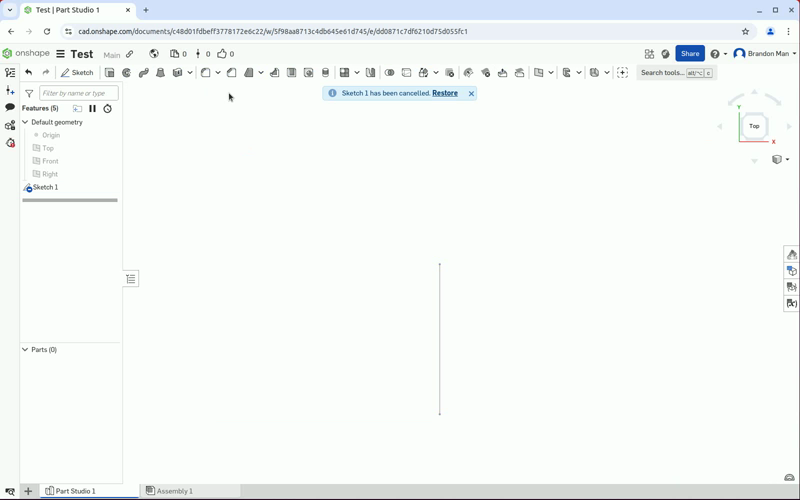
key(shift+s)
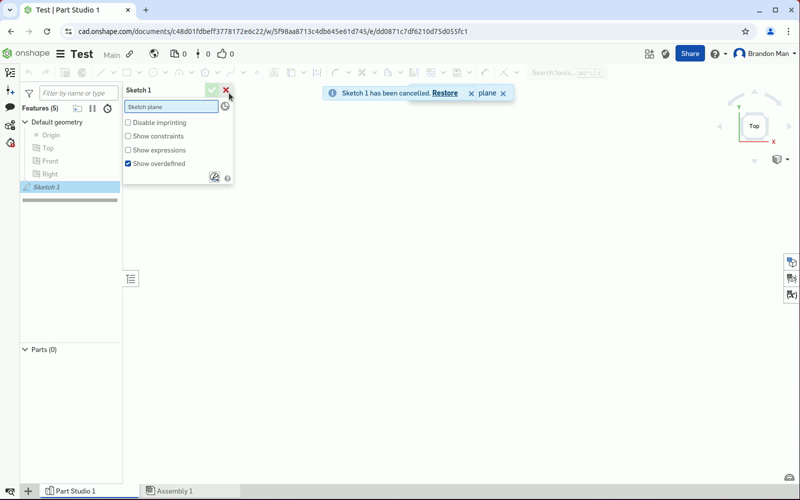
mouse_move(73, 150)
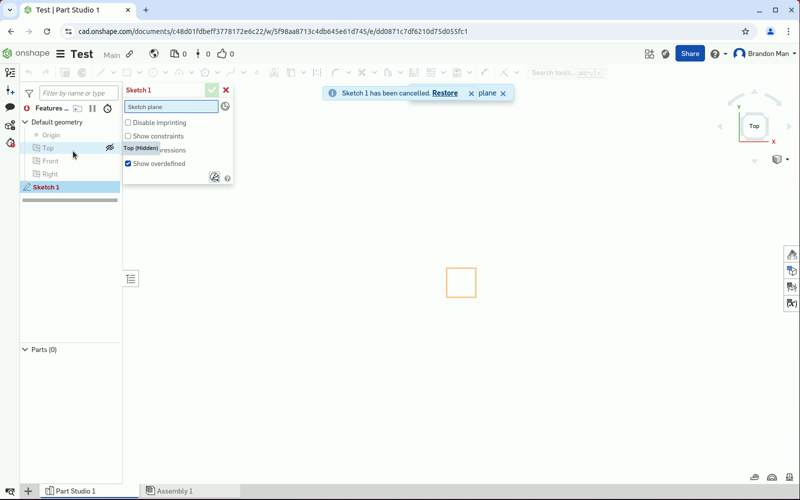
click(73, 150)
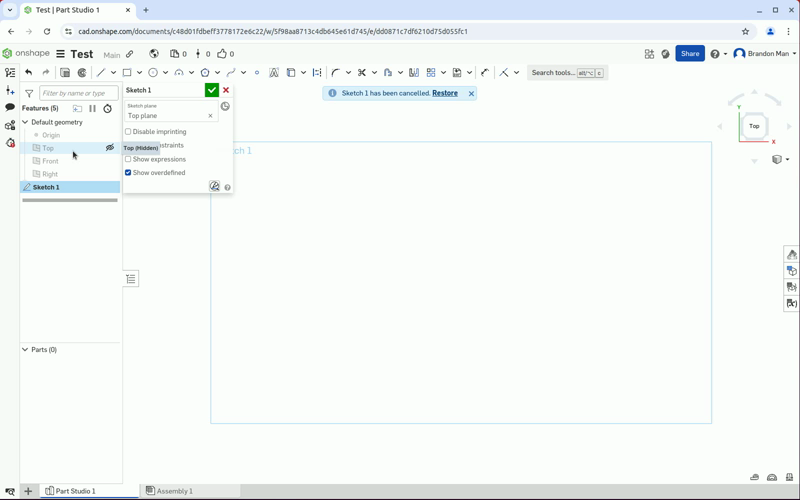
mouse_move(73, 352)
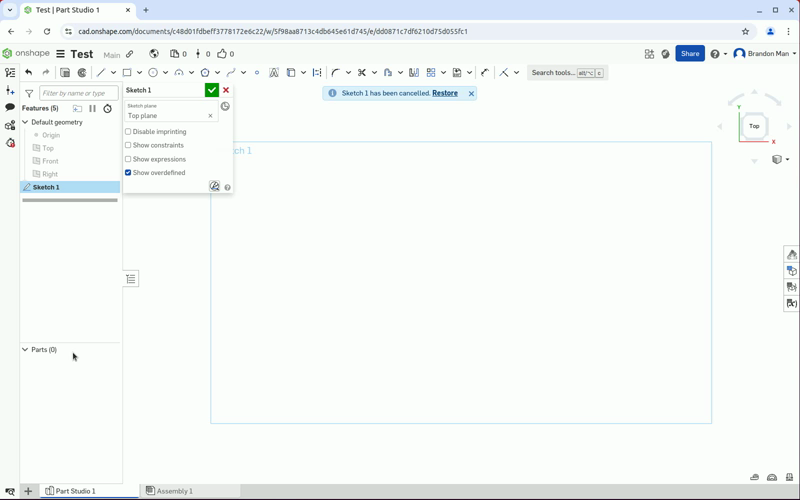
key(y)
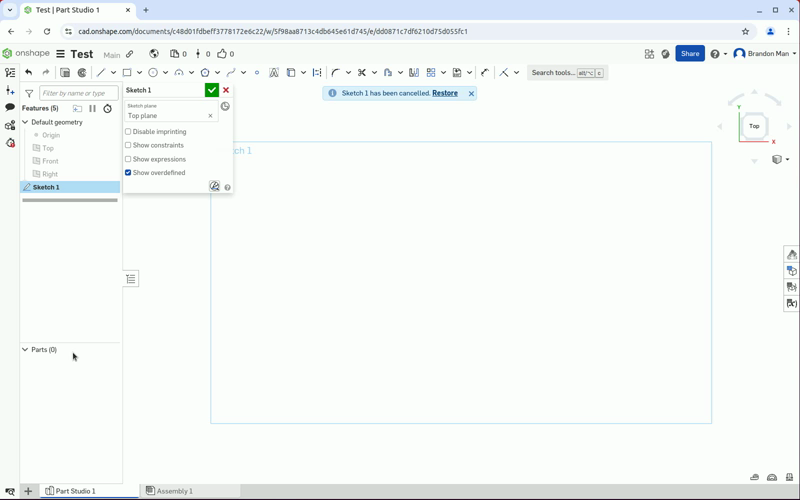
key(l)
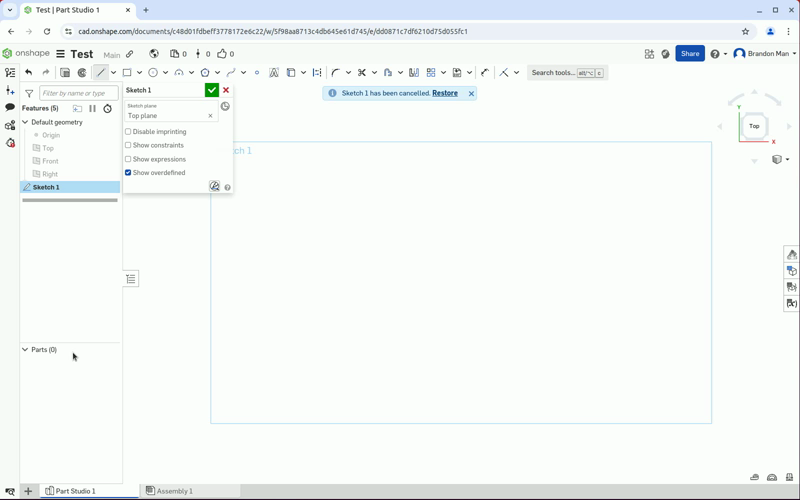
key_down(shift)
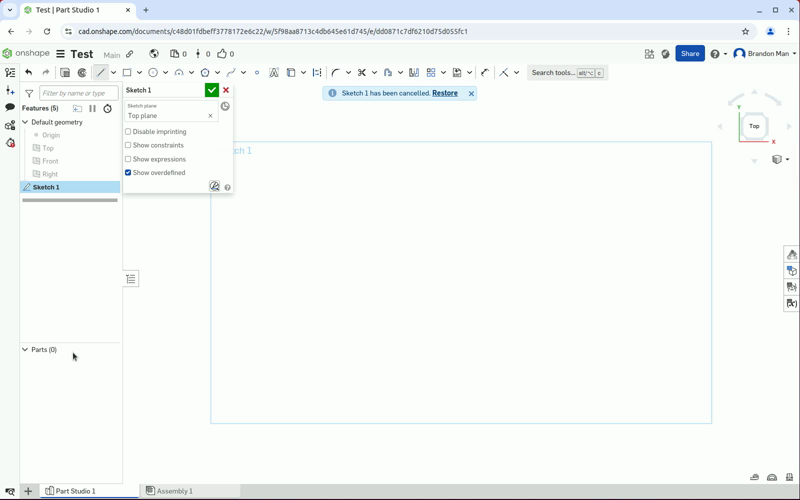
mouse_move(438, 354)
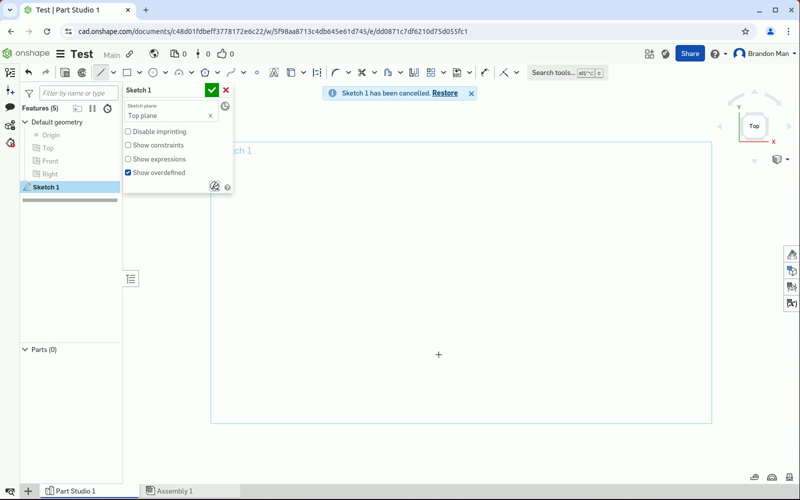
click(438, 354)
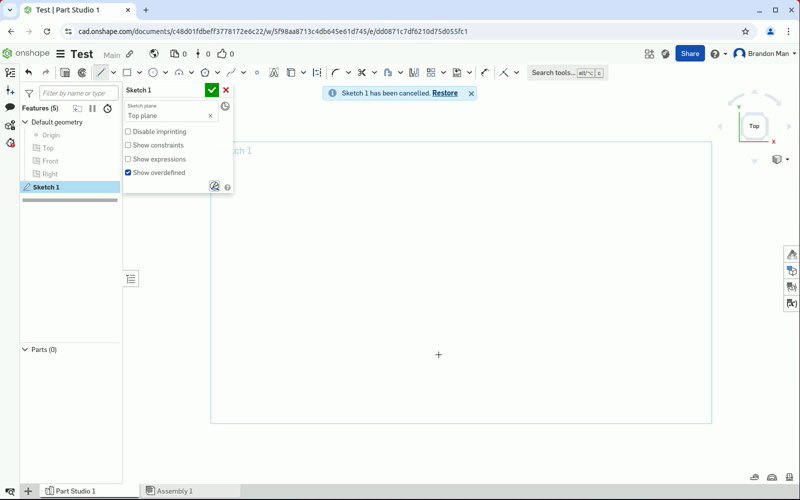
key_up(shift)
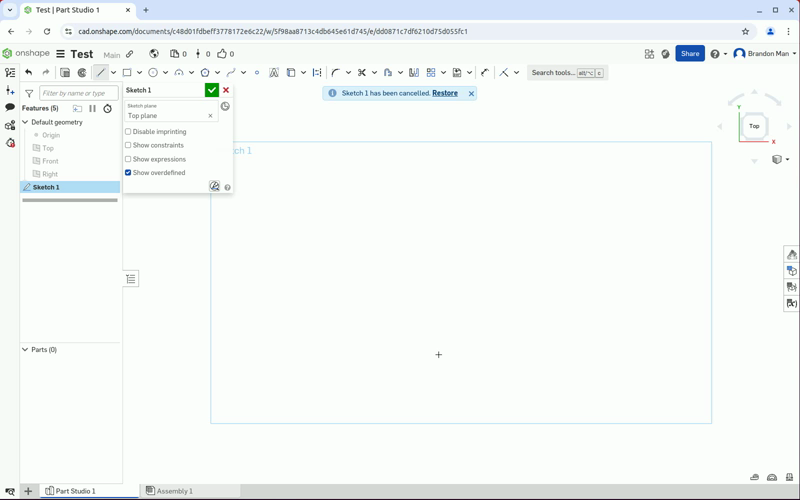
key_down(shift)
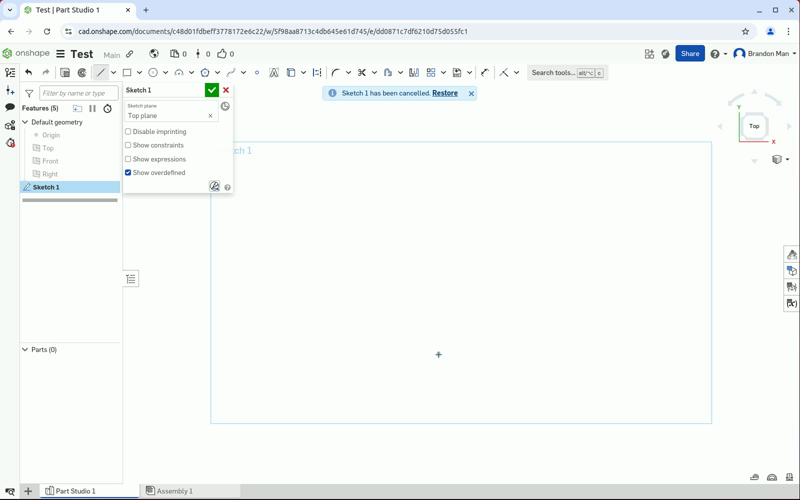
mouse_move(571, 395)
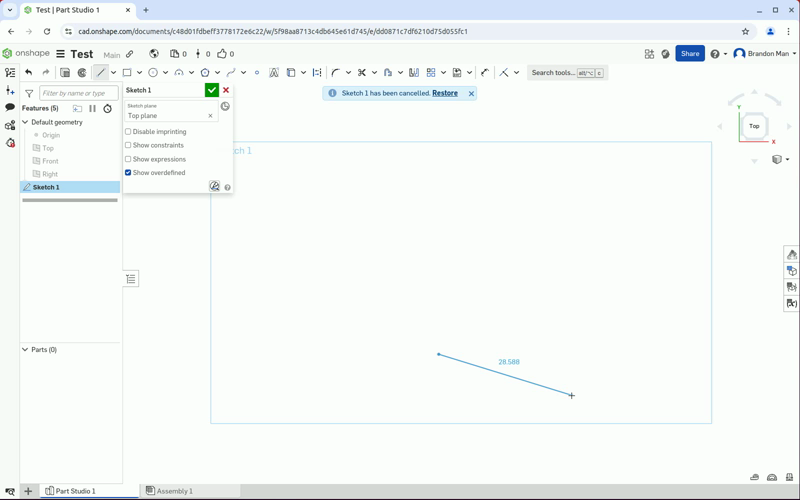
click(571, 395)
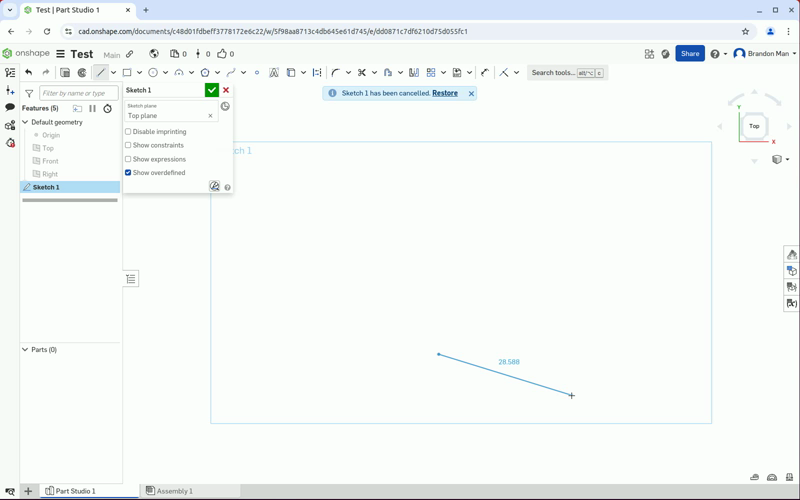
key_up(shift)
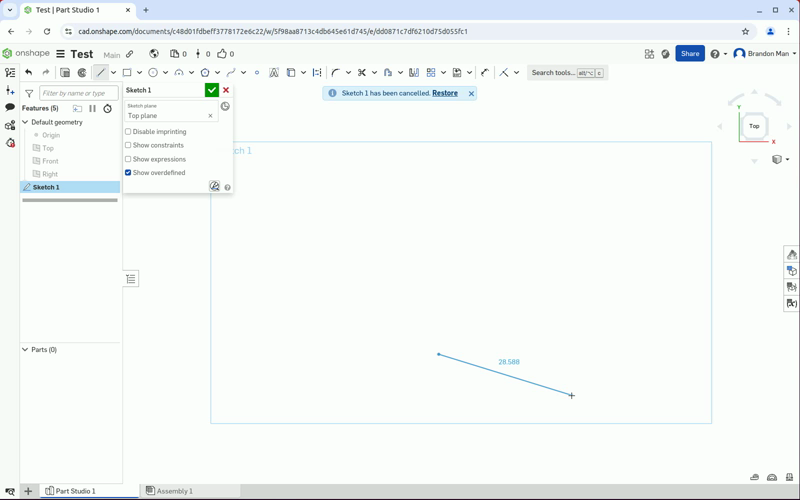
key(esc)
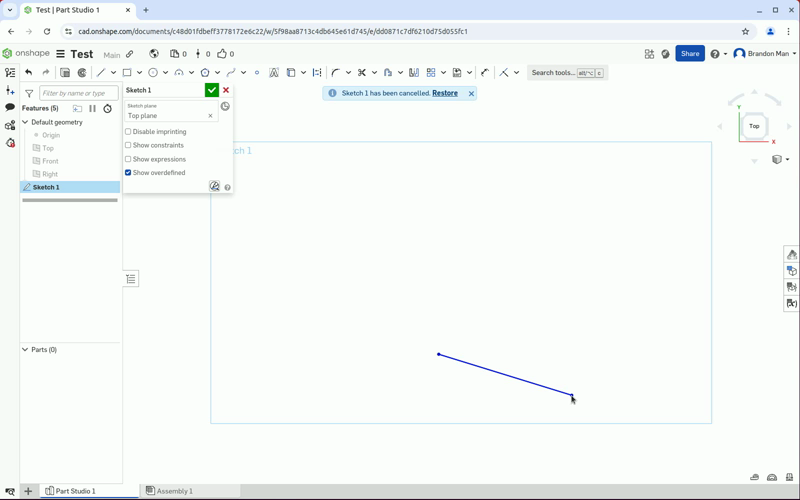
key(a)
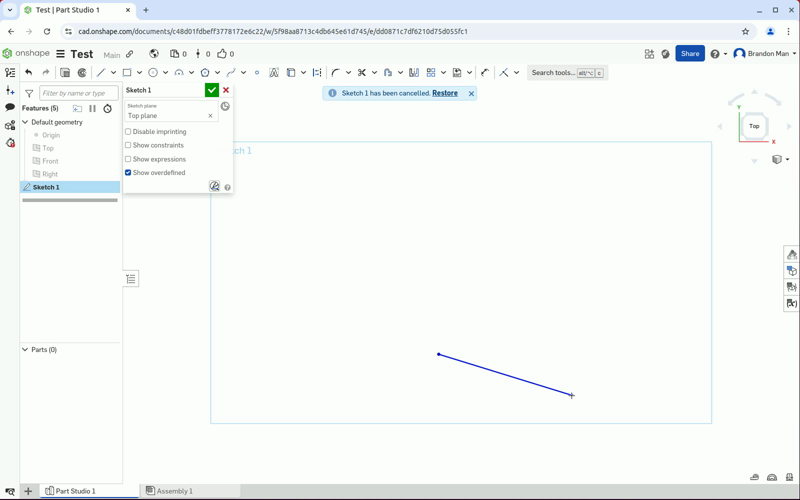
mouse_move(571, 395)
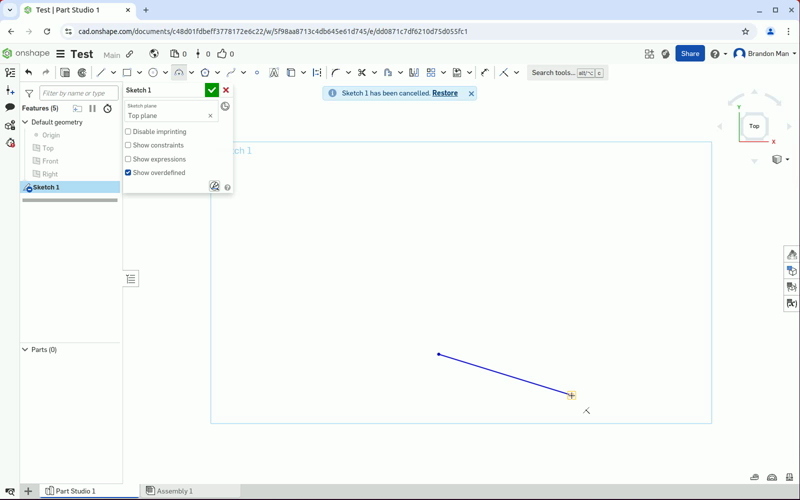
click(571, 395)
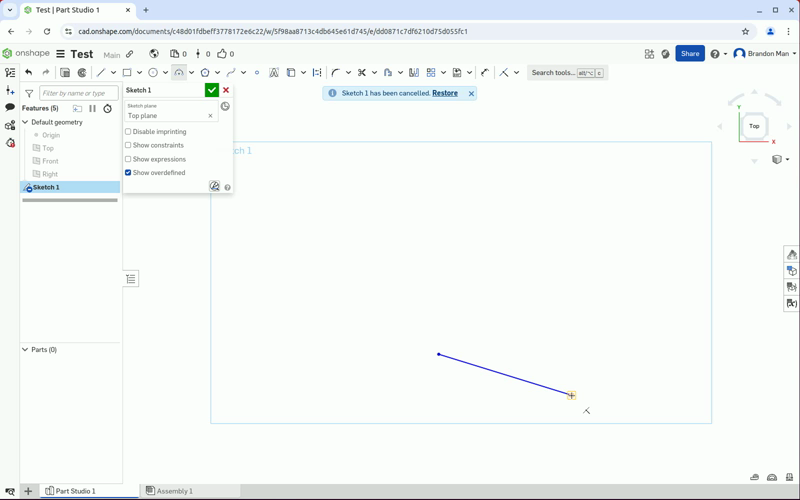
key_down(shift)
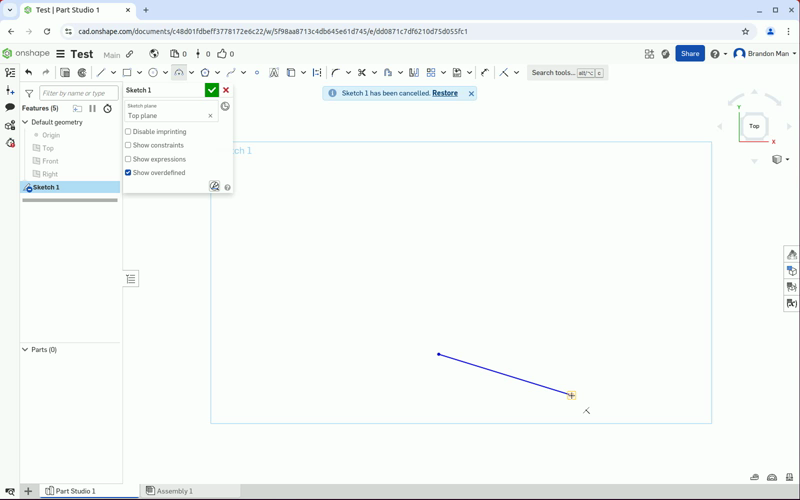
mouse_move(571, 171)
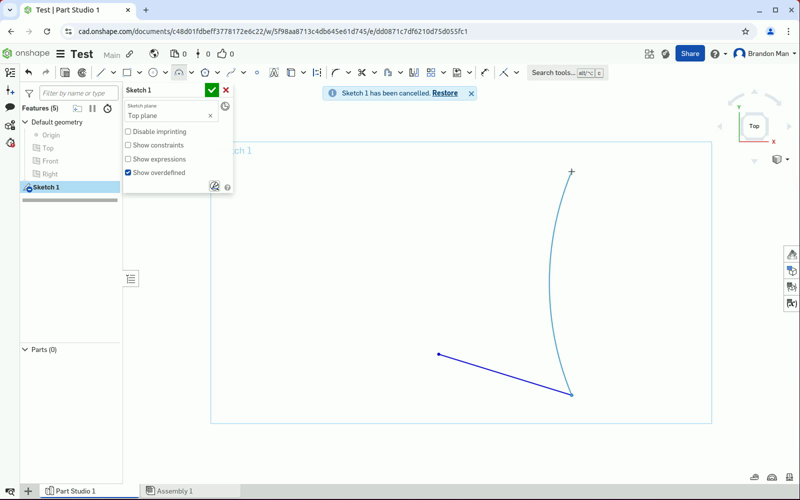
click(571, 171)
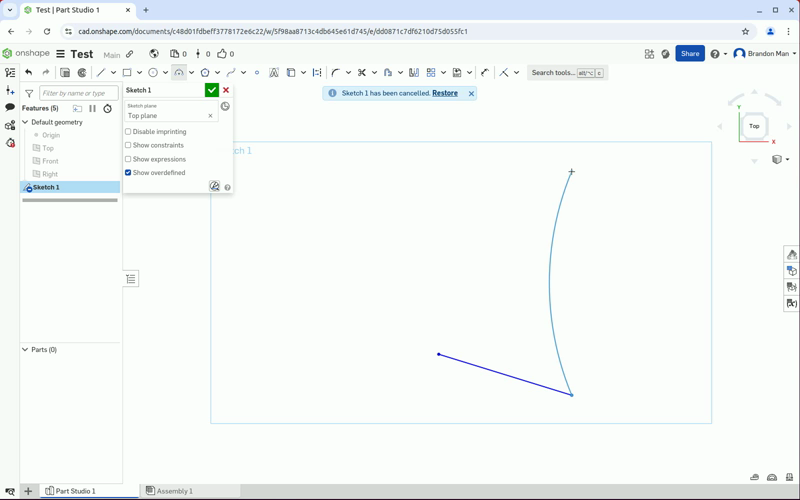
mouse_move(573, 283)
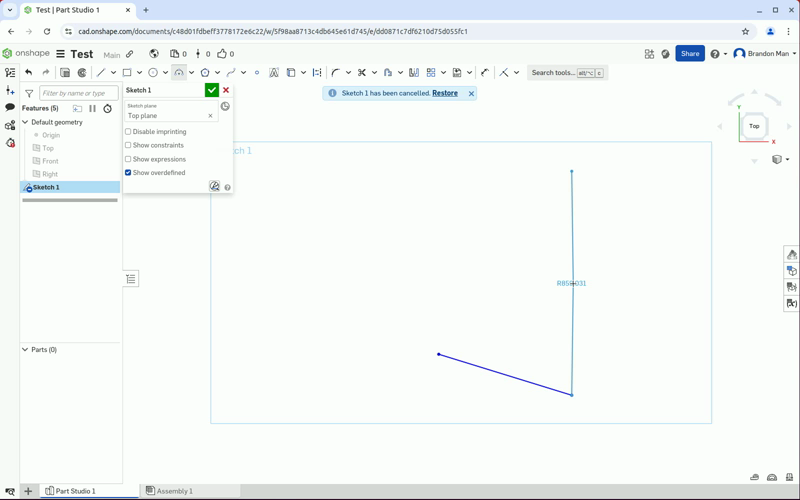
click(573, 283)
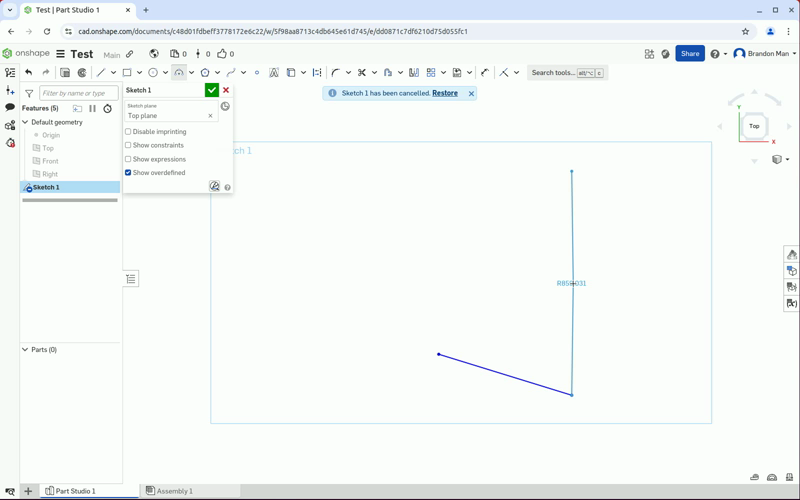
key_up(shift)
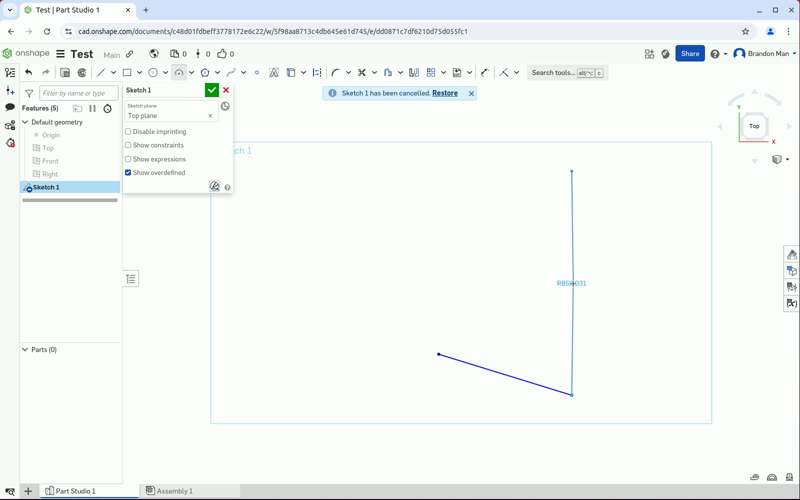
key(esc)
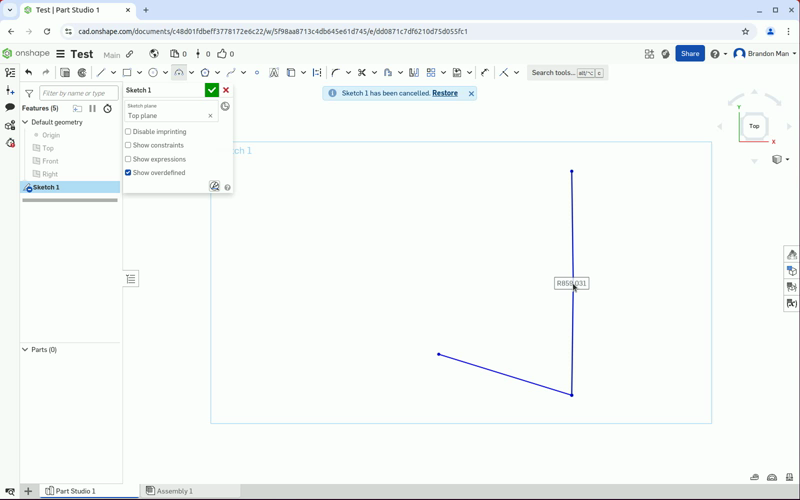
key(l)
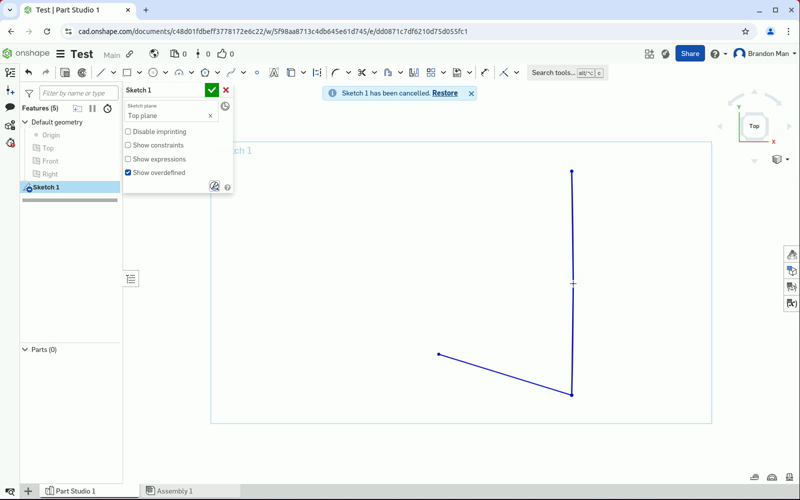
mouse_move(571, 171)
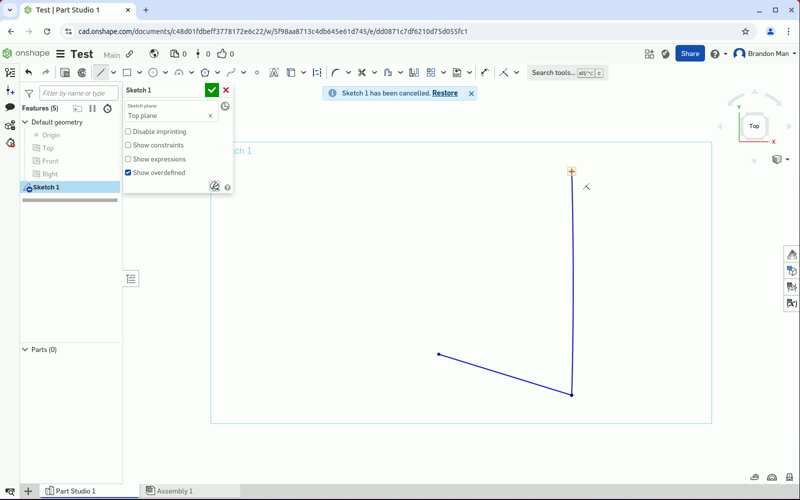
click(571, 171)
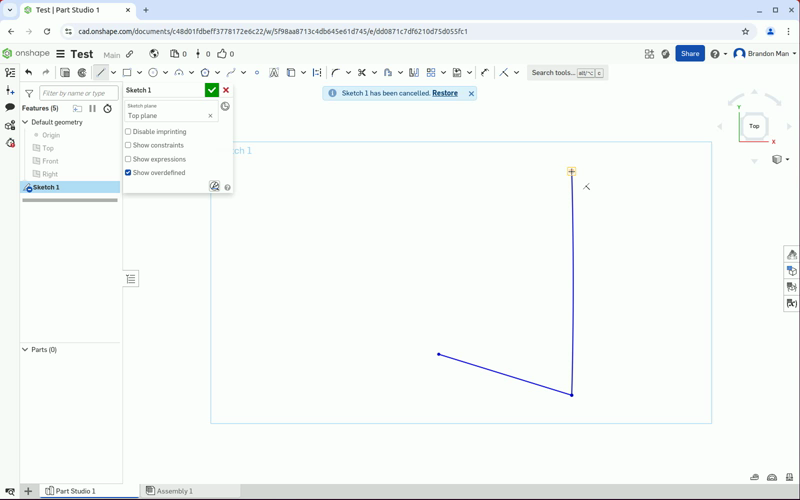
key_down(shift)
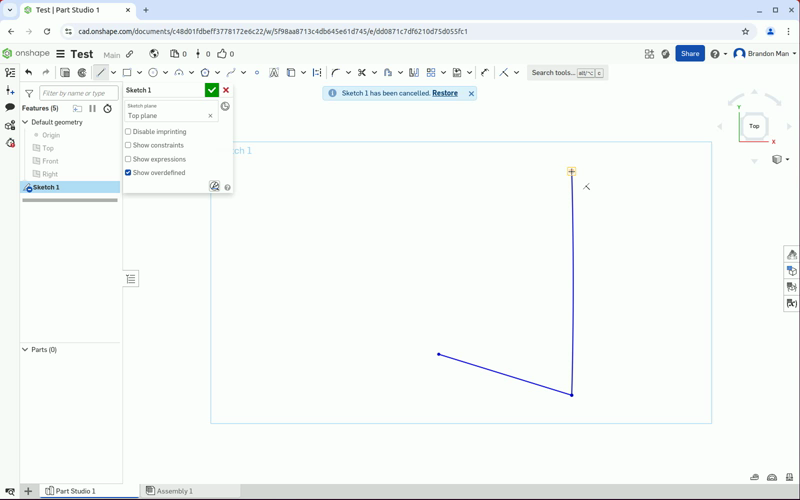
mouse_move(438, 211)
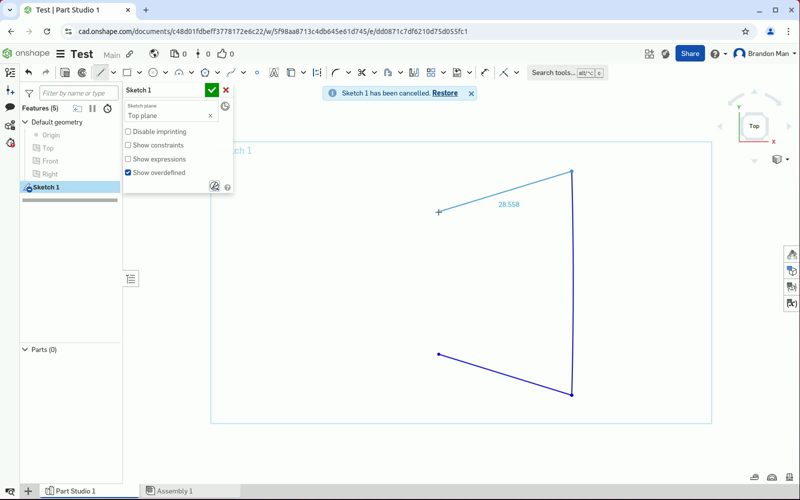
click(438, 211)
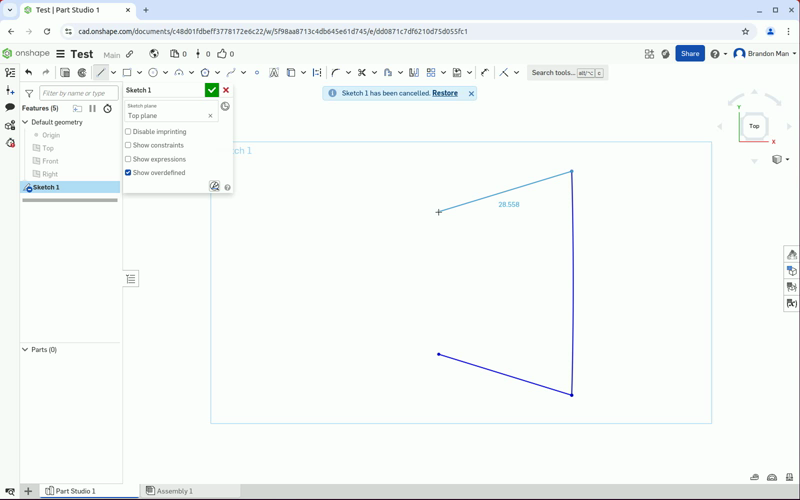
key_up(shift)
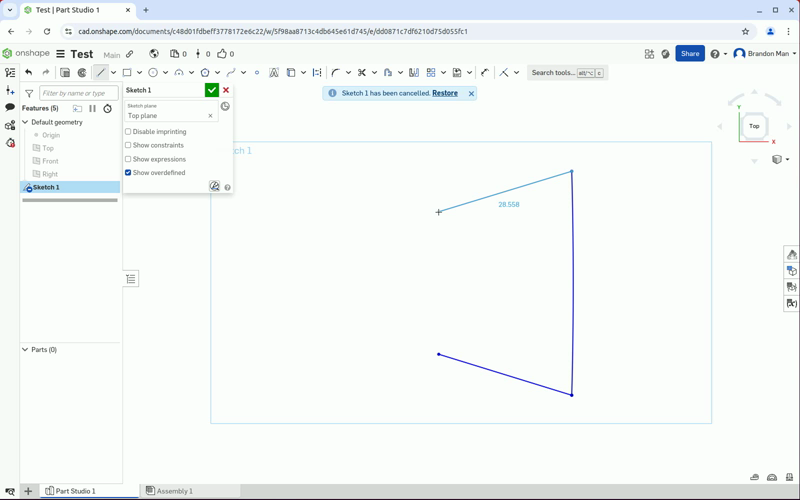
key(esc)
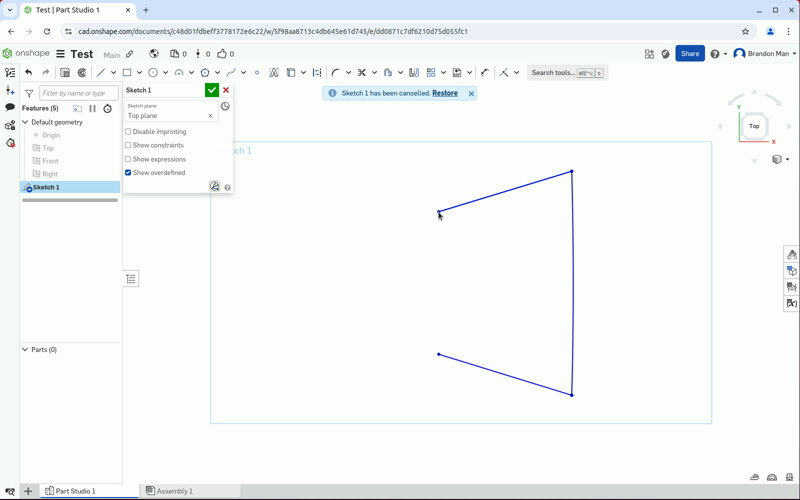
key(a)
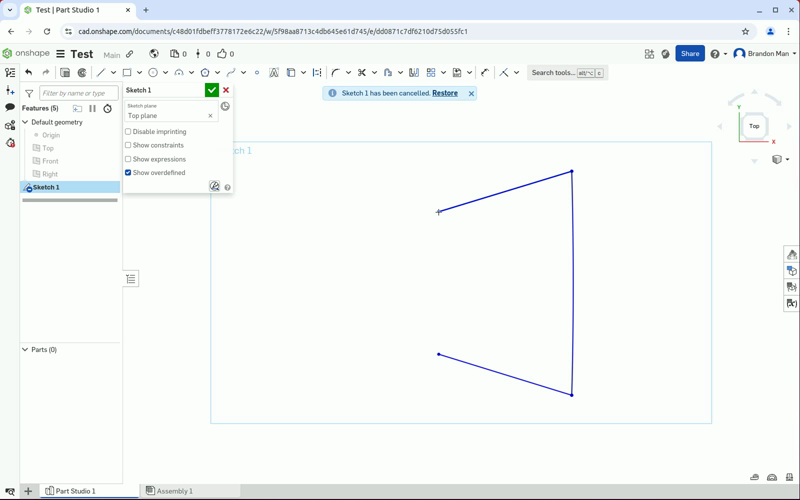
mouse_move(438, 211)
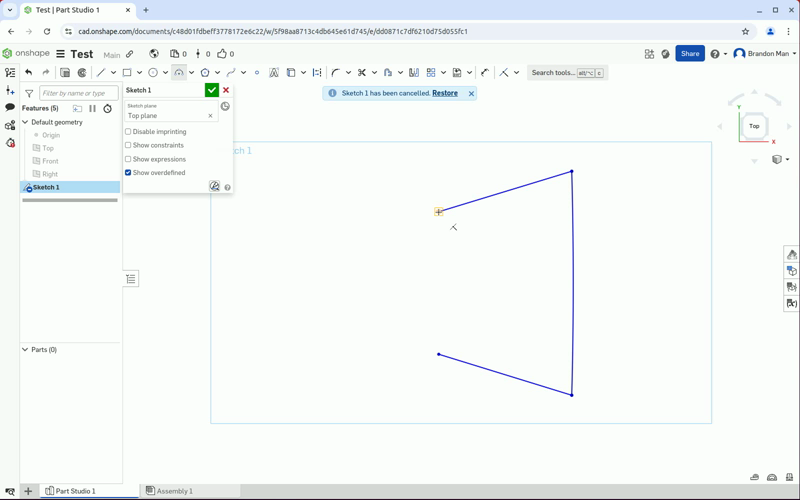
click(438, 211)
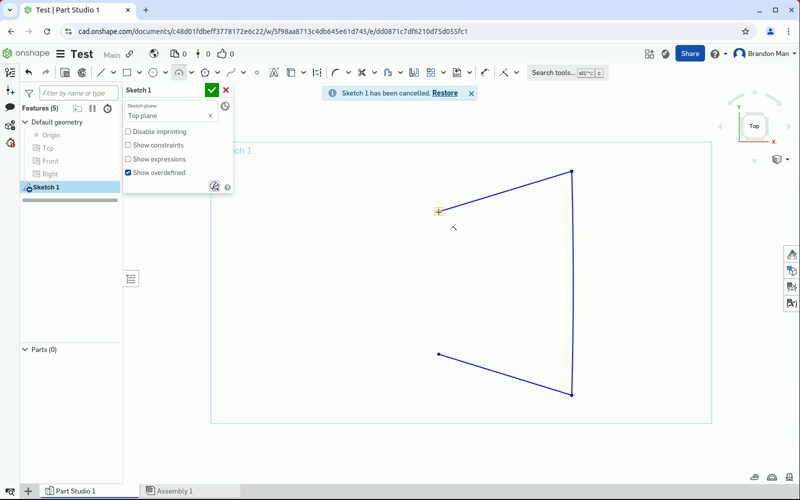
mouse_move(438, 354)
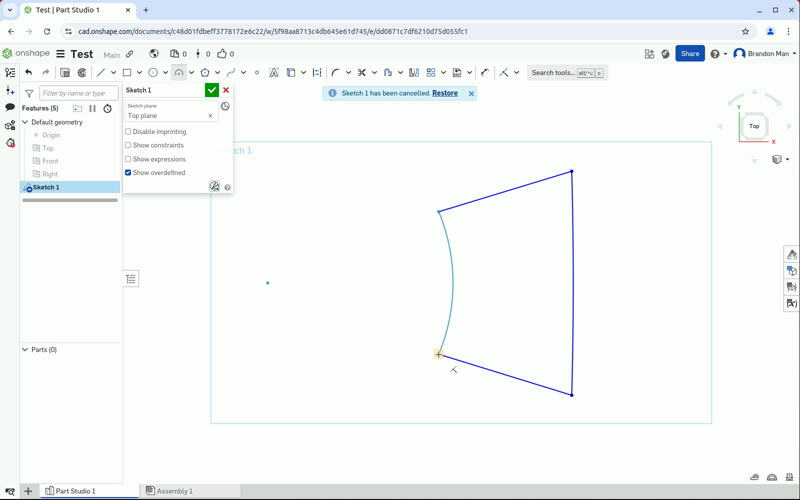
click(438, 354)
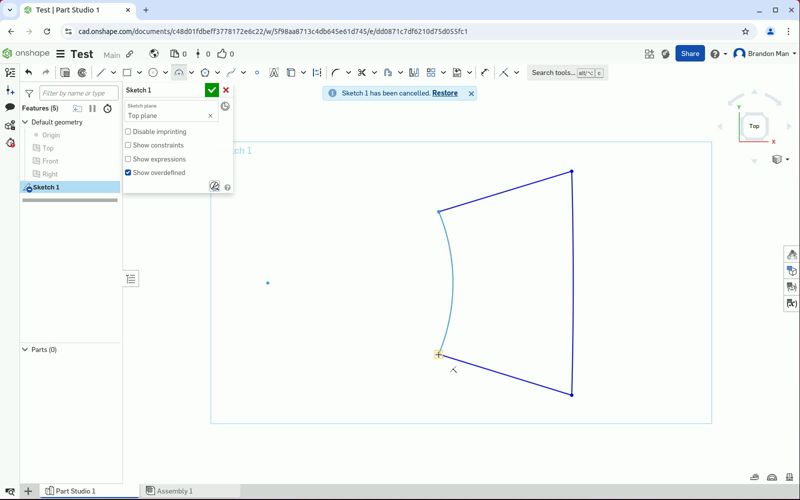
key_down(shift)
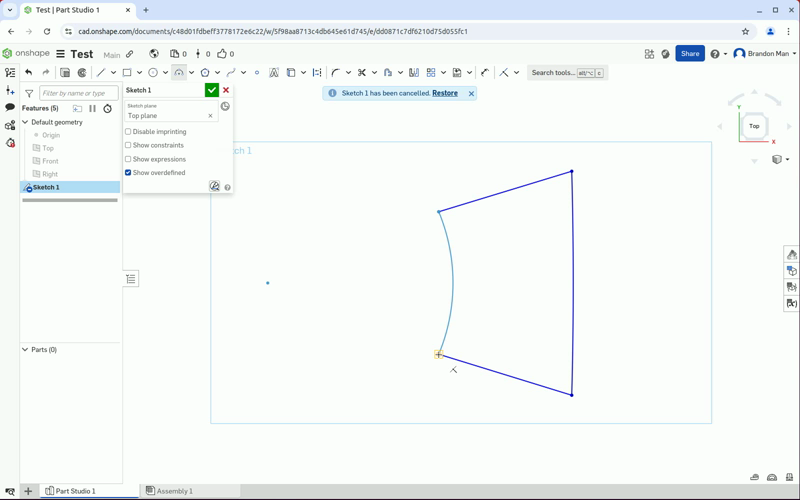
mouse_move(385, 283)
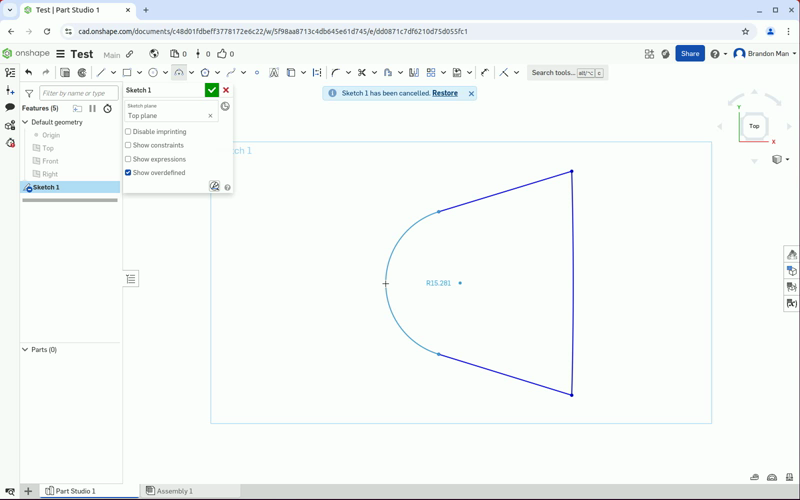
click(385, 283)
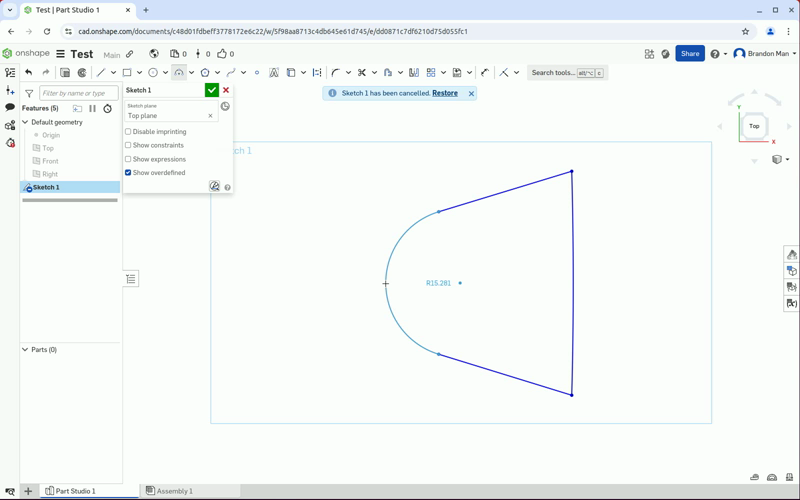
key_up(shift)
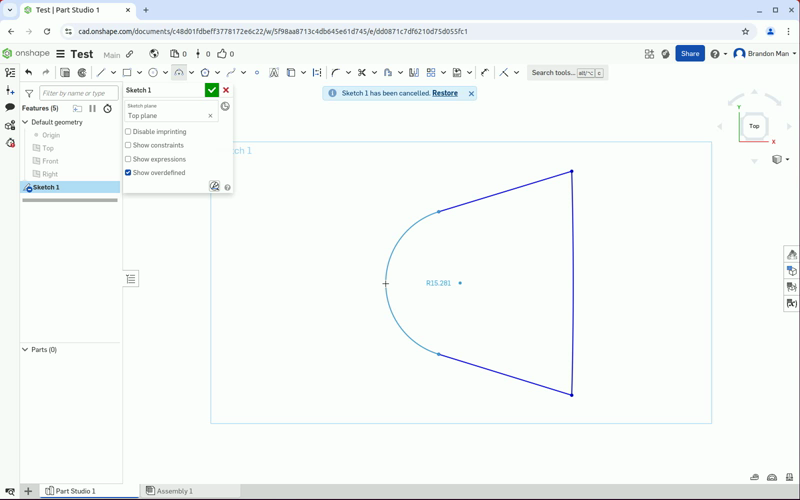
key(esc)
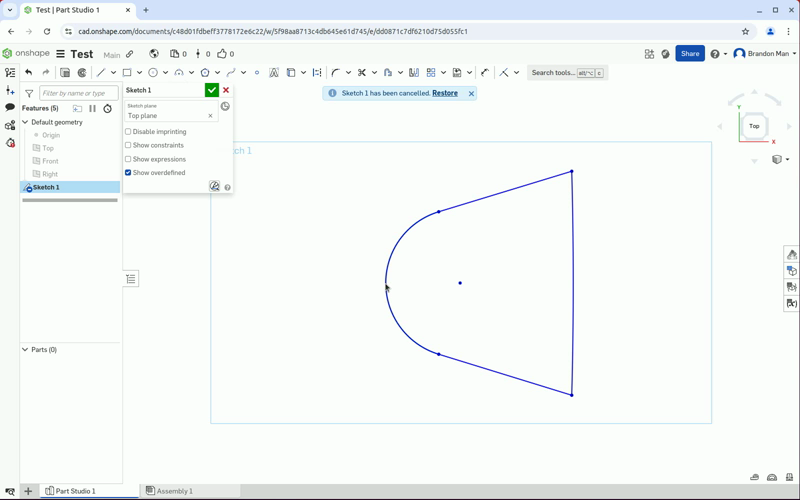
mouse_move(430, 244)
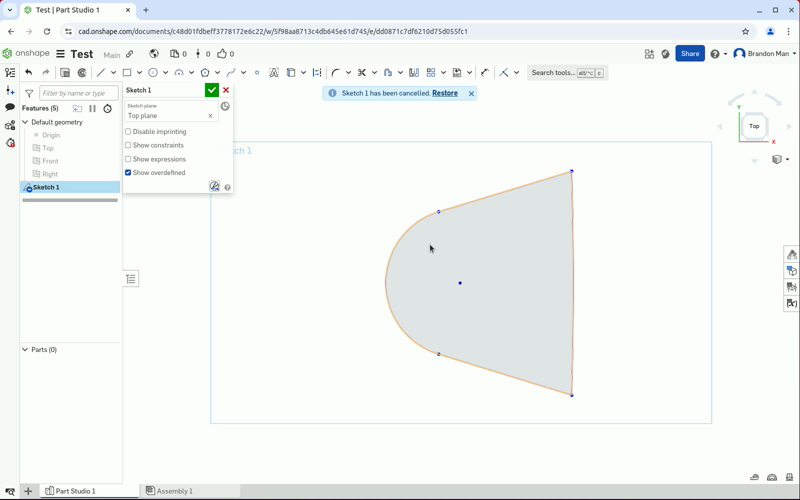
click(430, 244)
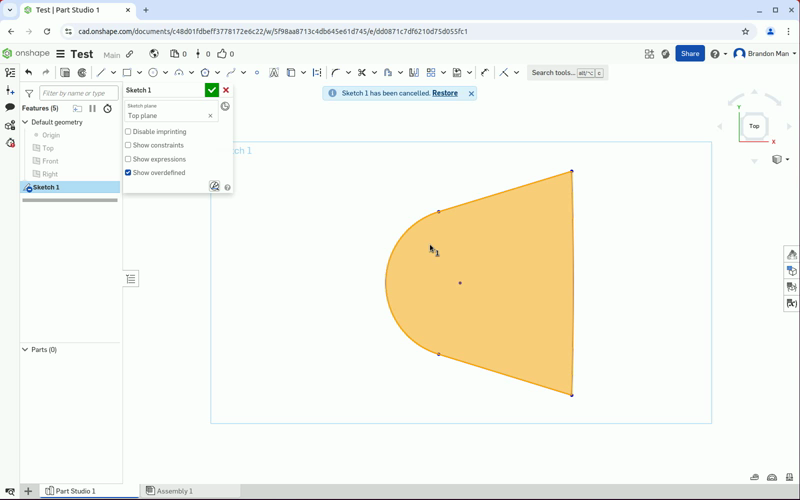
mouse_move(73, 352)
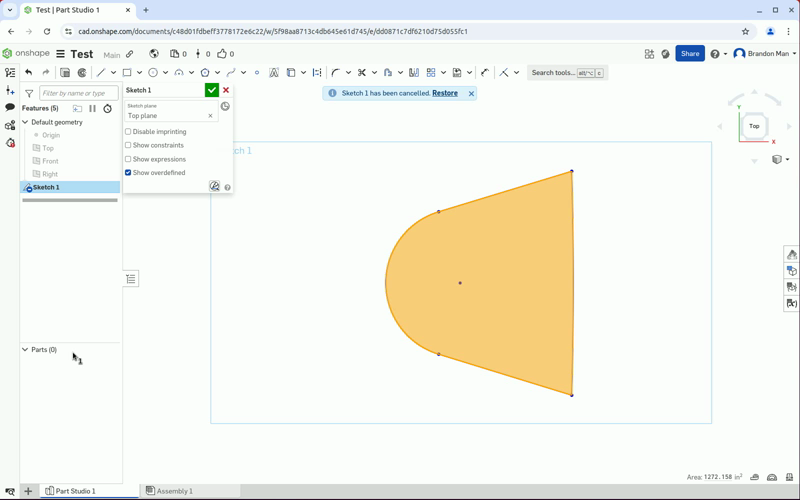
key(shift+y)
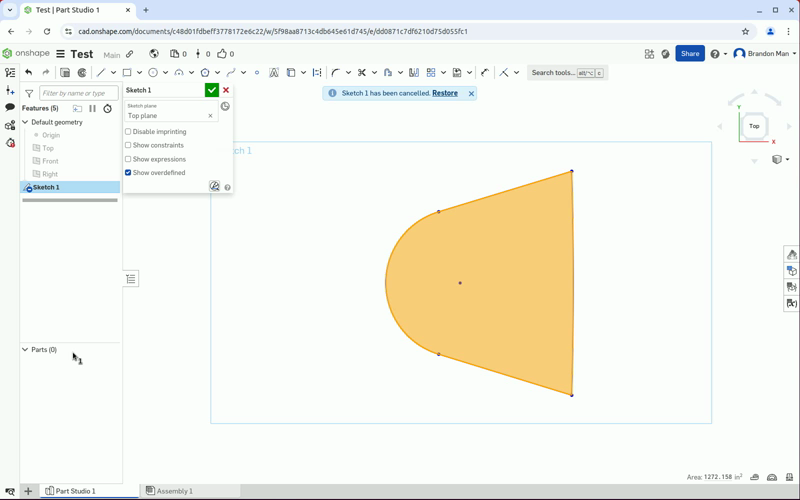
key(shift+e)
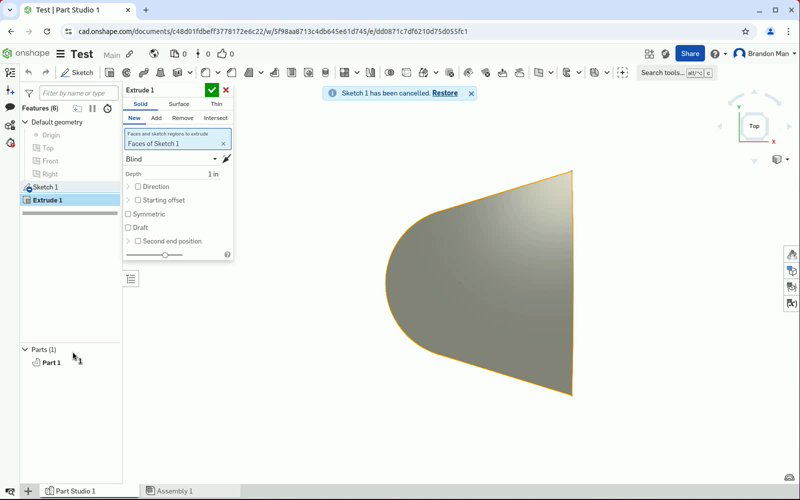
mouse_move(143, 106)
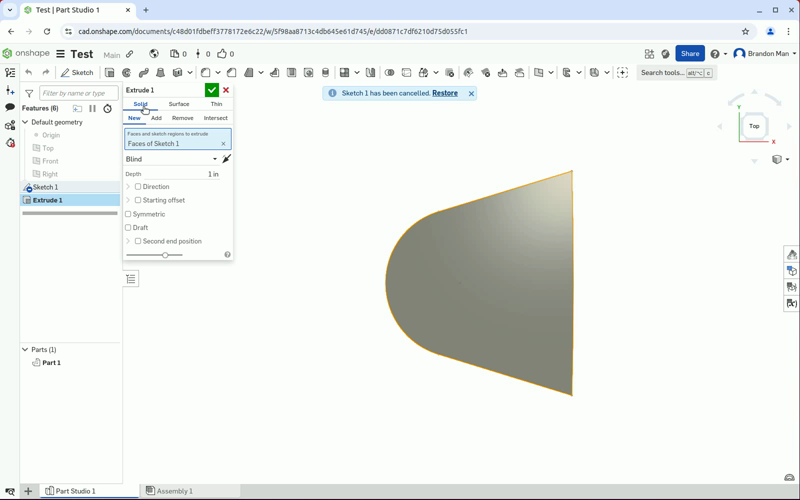
click(143, 106)
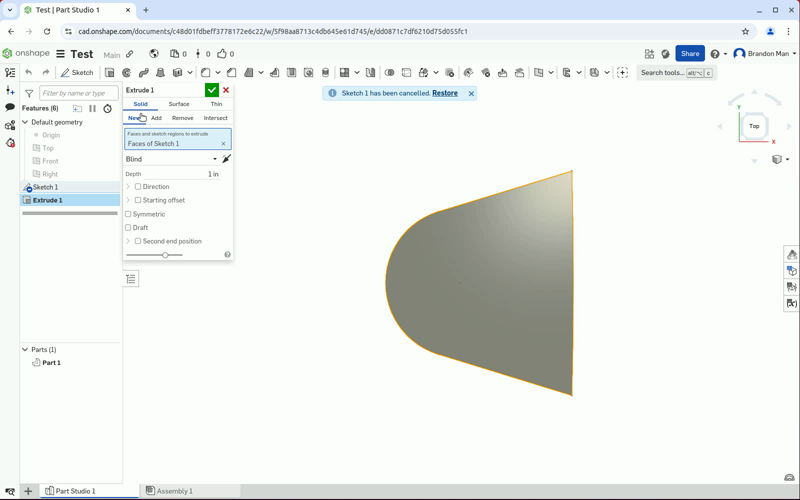
mouse_move(137, 120)
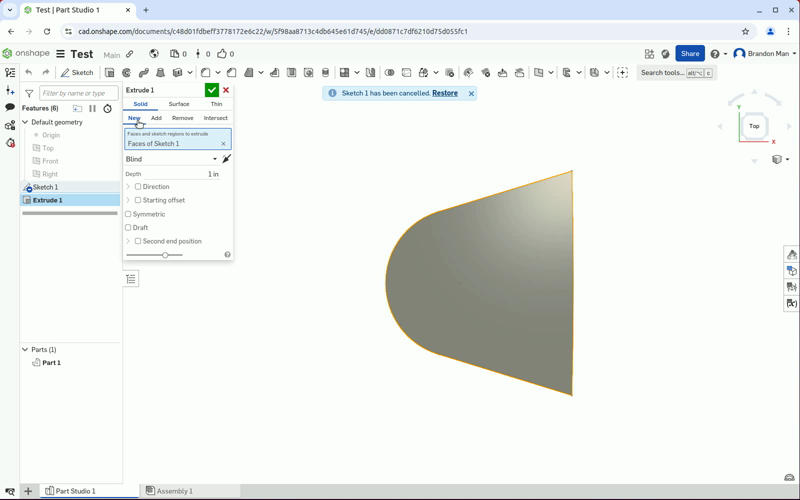
click(137, 120)
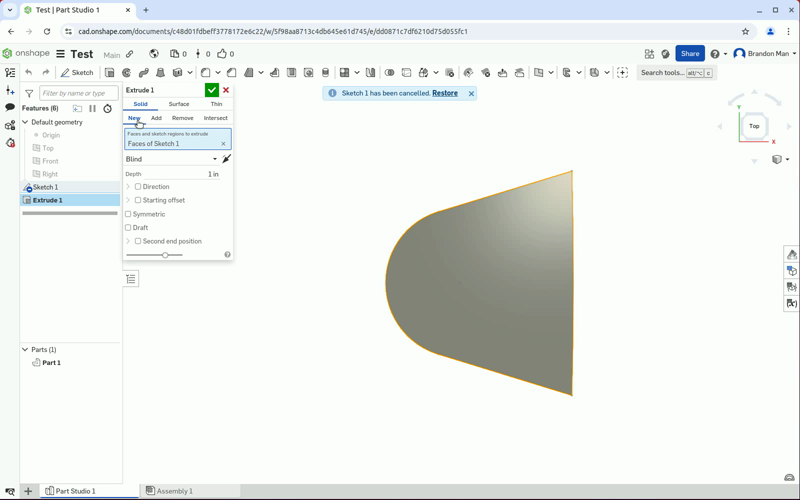
key(tab, 4)
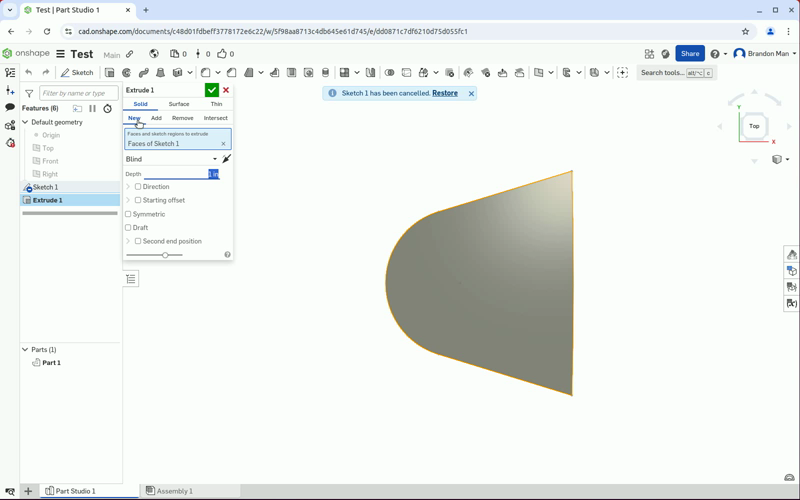
text(7.703)
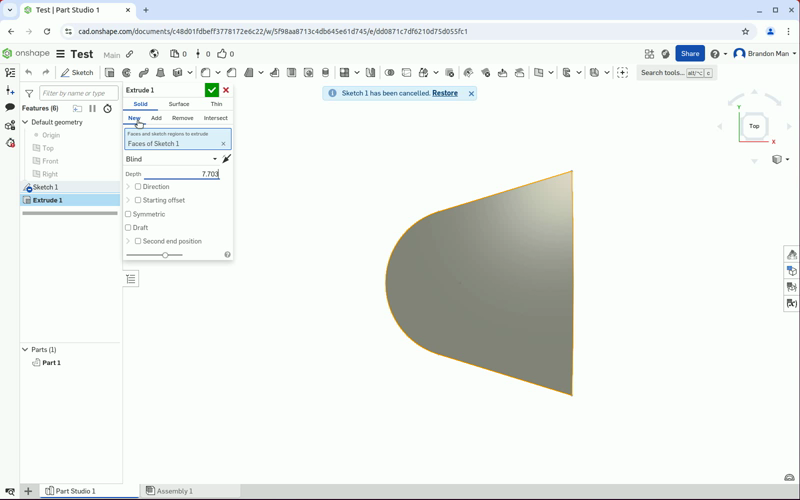
key(enter)
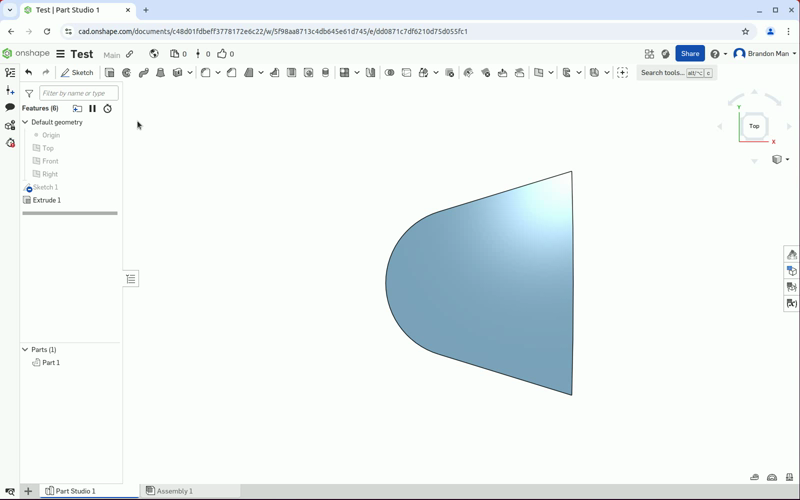
key(shift+h)
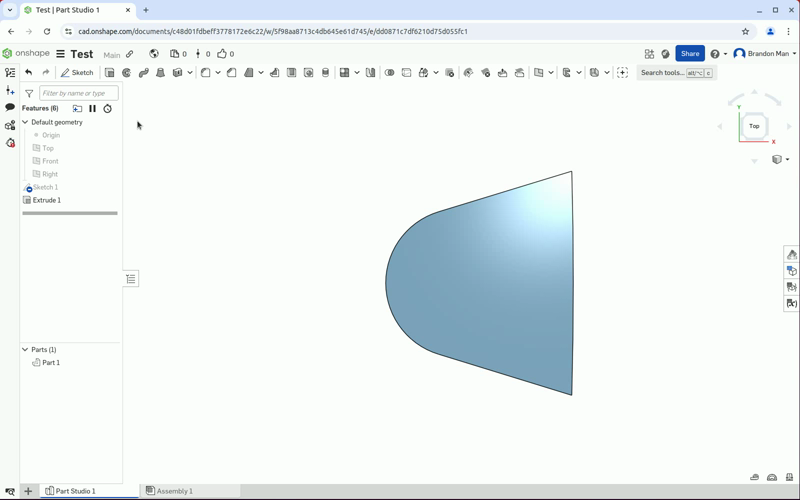
key(shift+h)
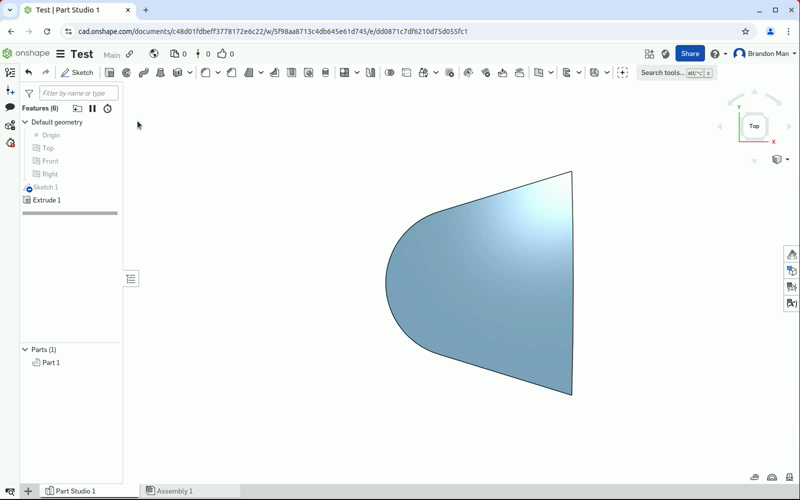
mouse_move(73, 189)
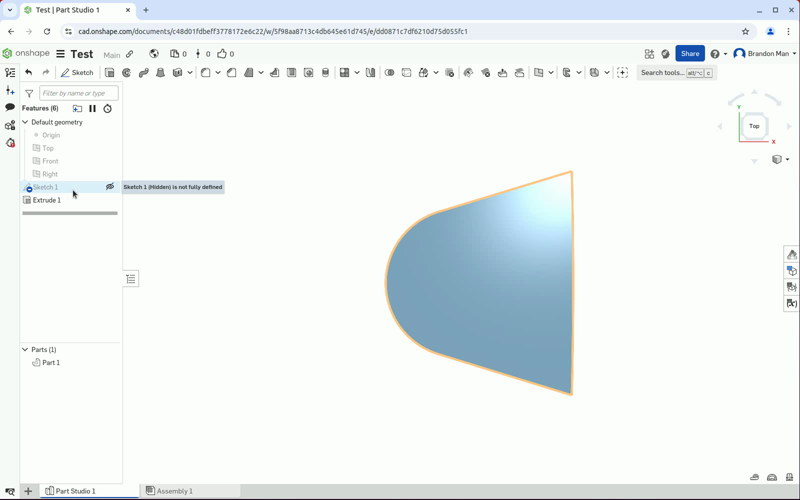
click(73, 189)
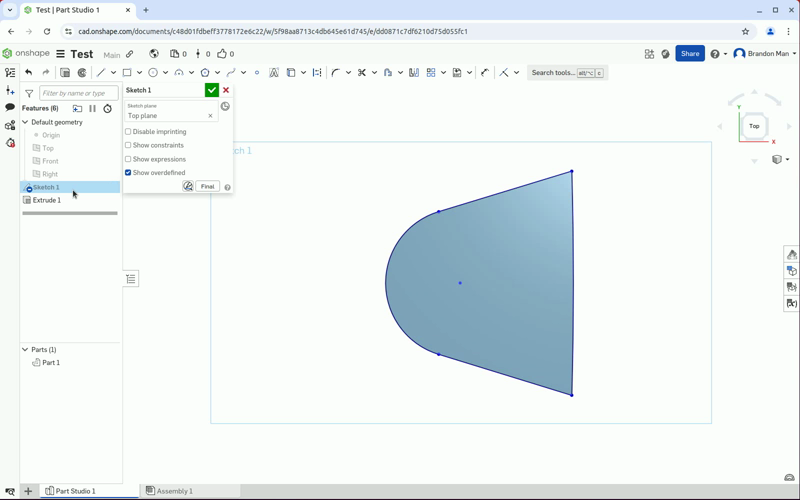
mouse_move(229, 92)
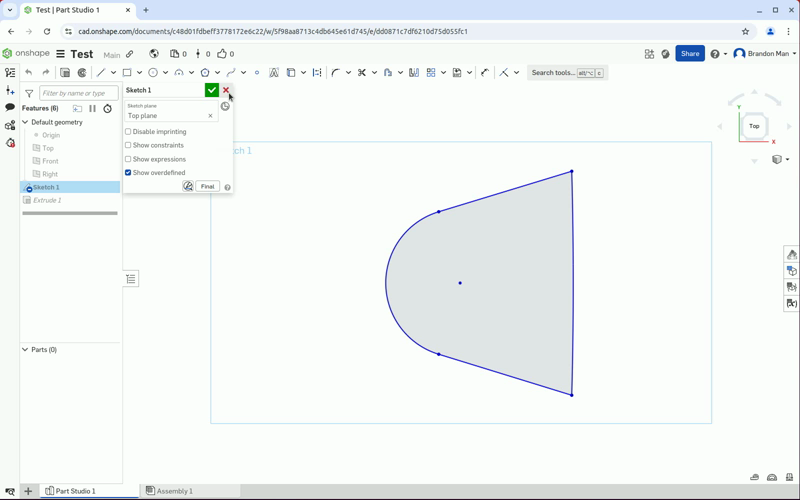
click(229, 92)
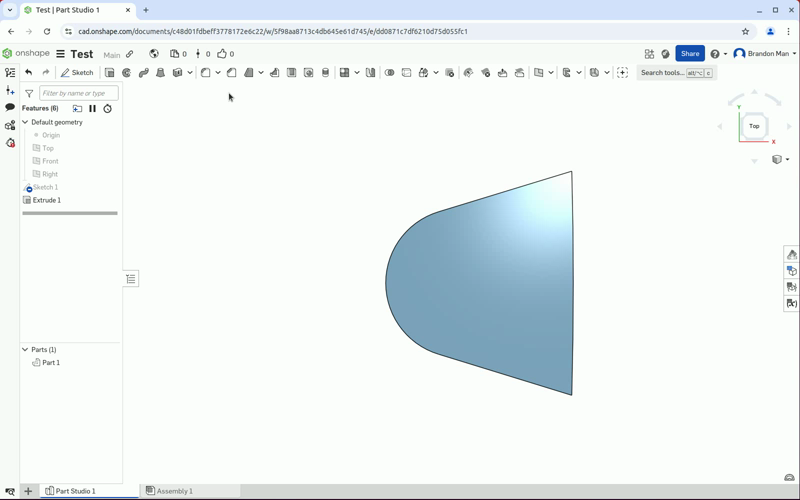
mouse_move(541, 75)
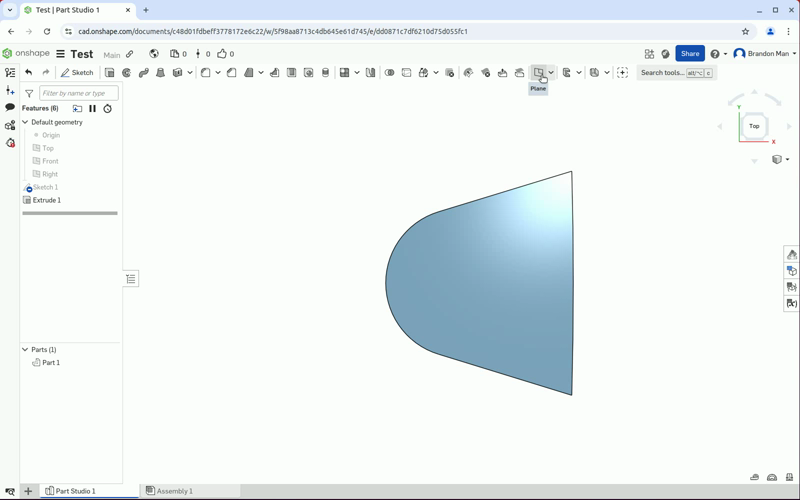
click(541, 75)
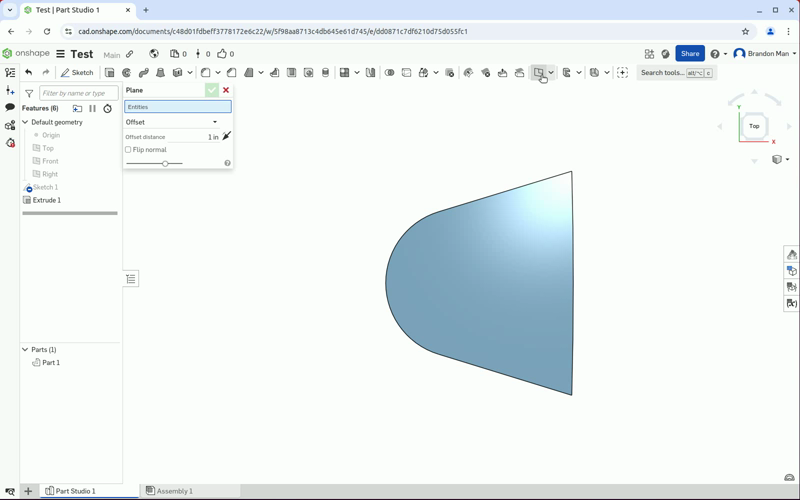
mouse_move(73, 150)
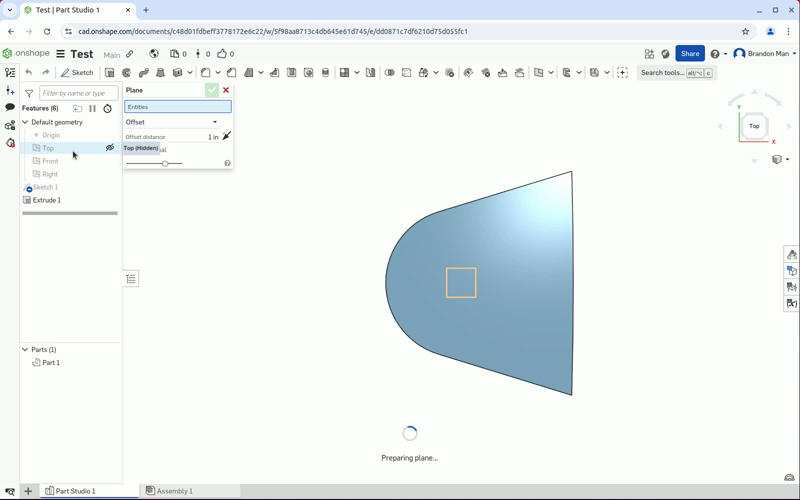
click(73, 150)
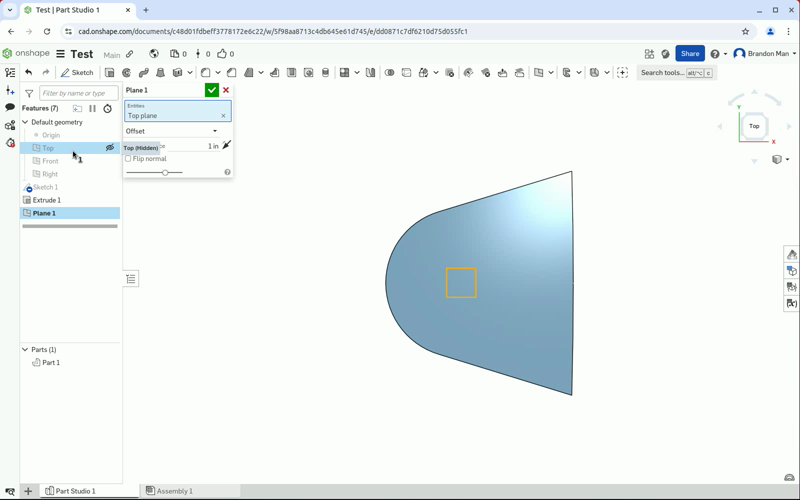
key(tab, 2)
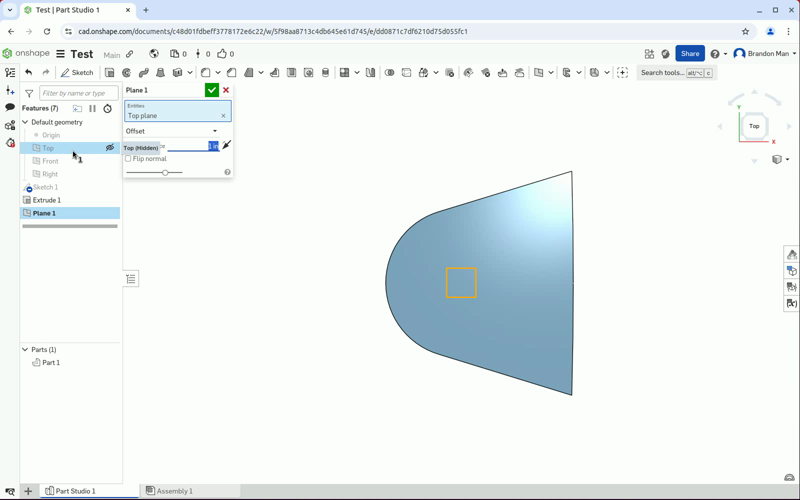
text(7.703)
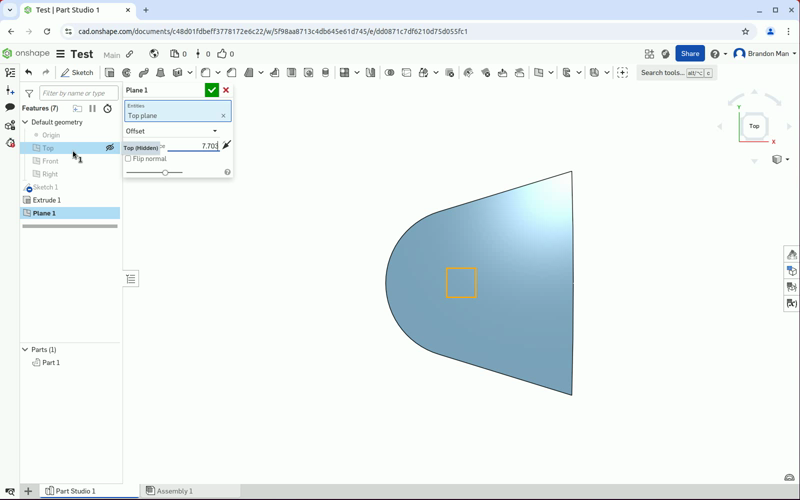
key(enter, 2)
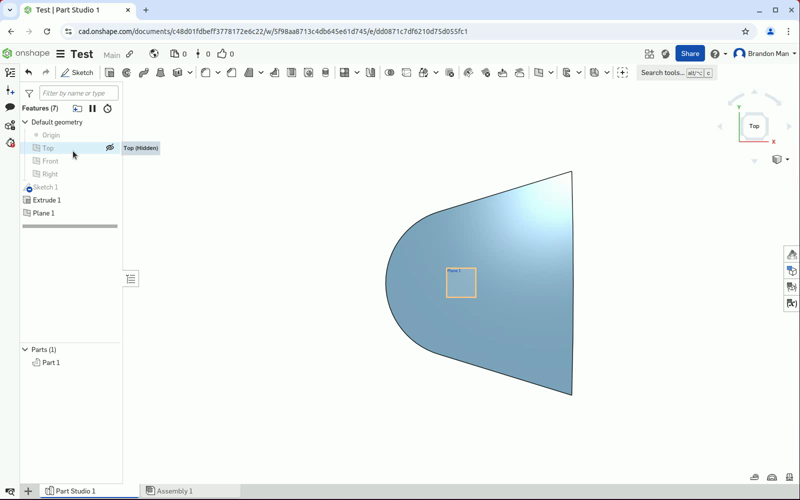
key(shift+s)
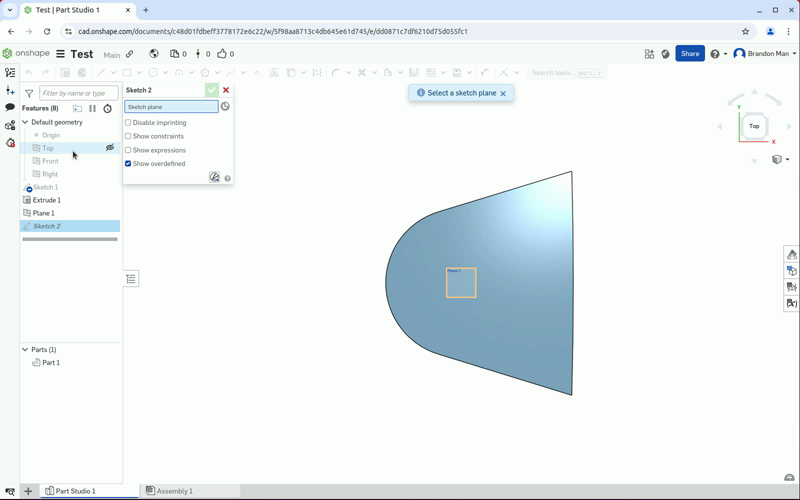
mouse_move(73, 215)
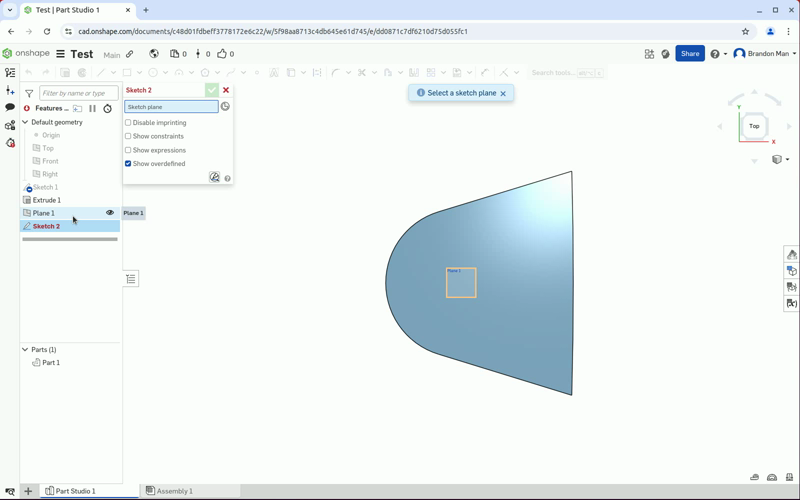
click(73, 215)
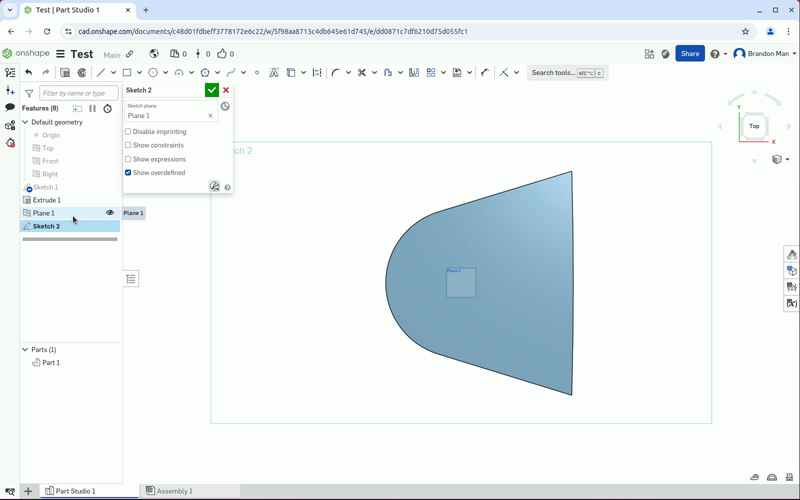
mouse_move(73, 352)
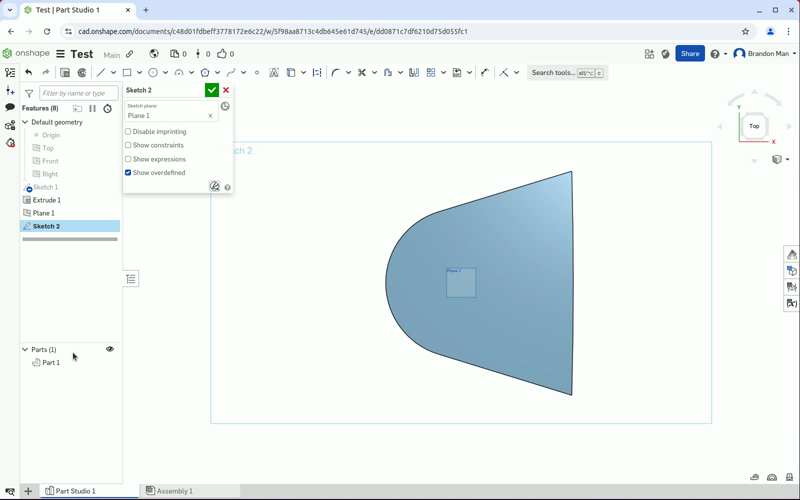
key(y)
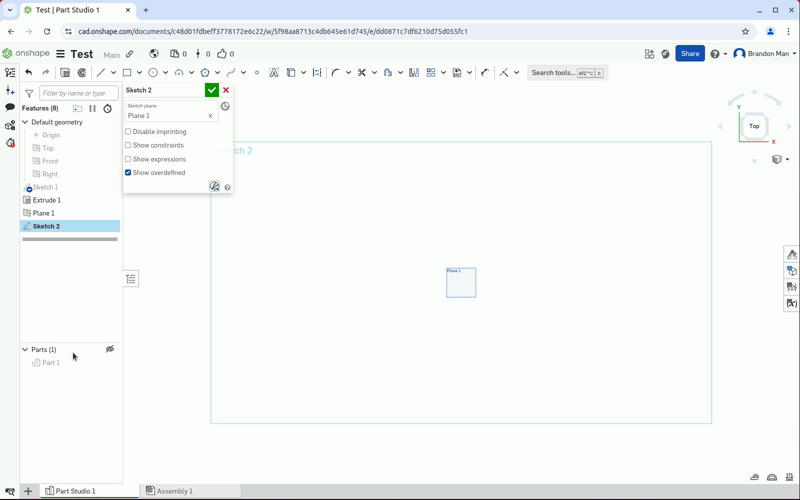
key(l)
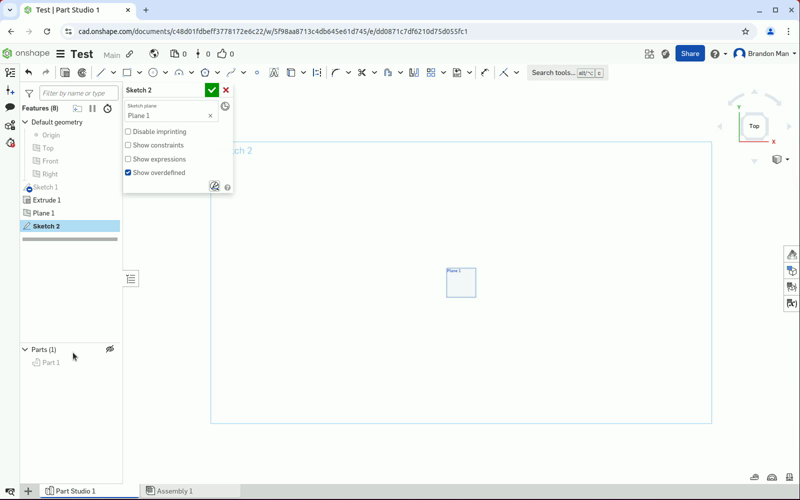
key_down(shift)
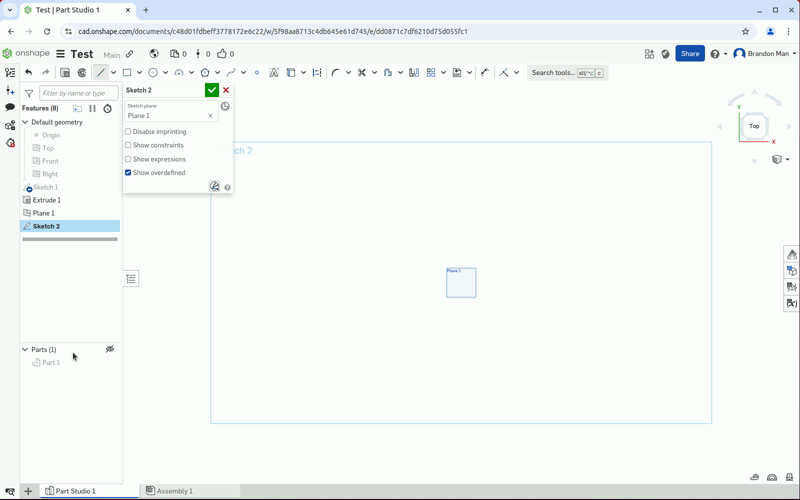
mouse_move(438, 354)
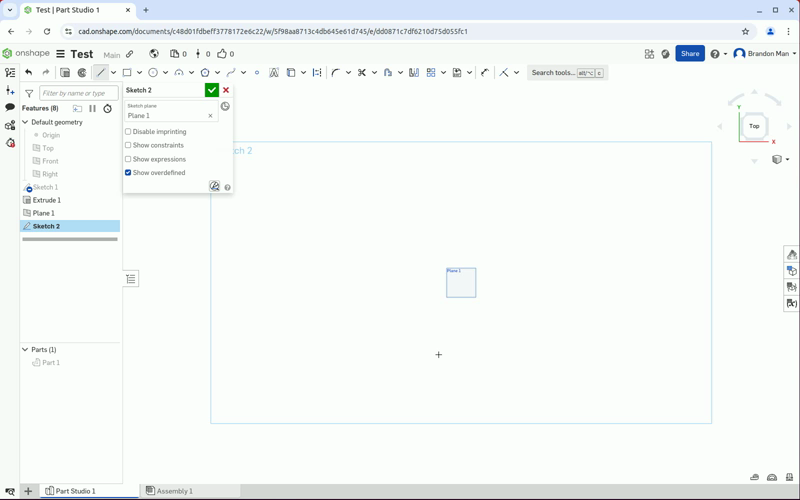
click(438, 354)
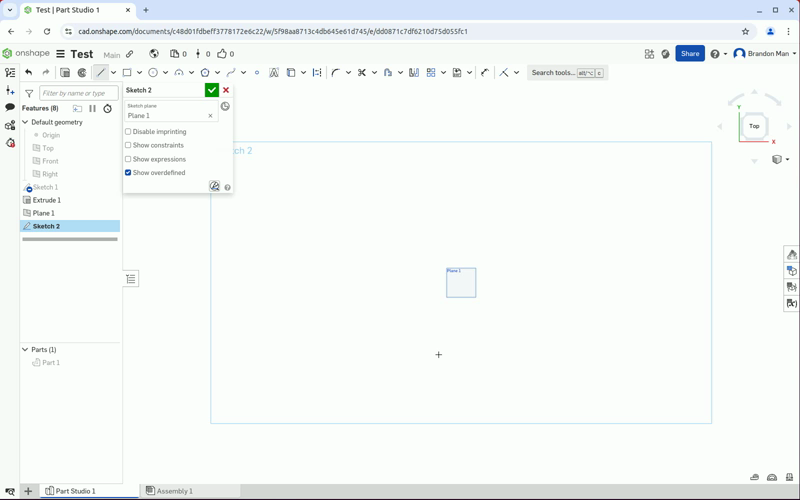
key_up(shift)
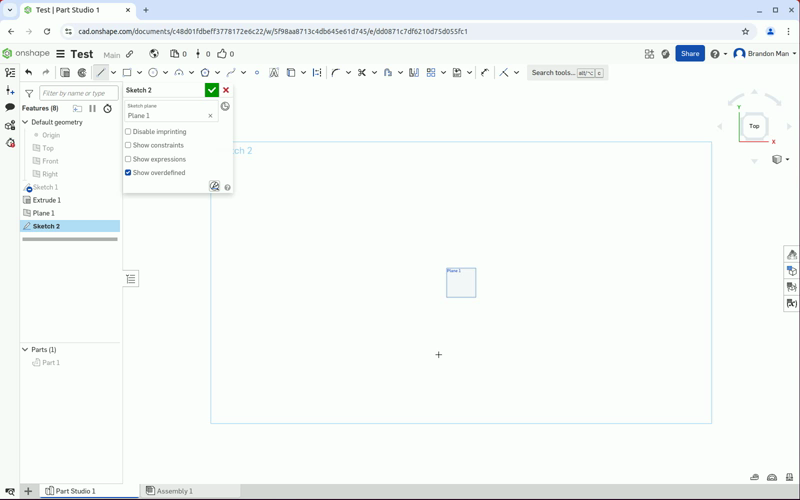
key_down(shift)
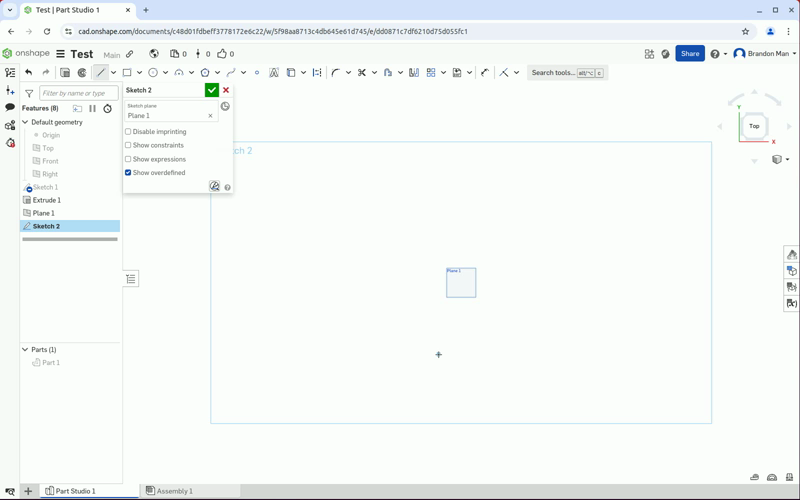
mouse_move(534, 383)
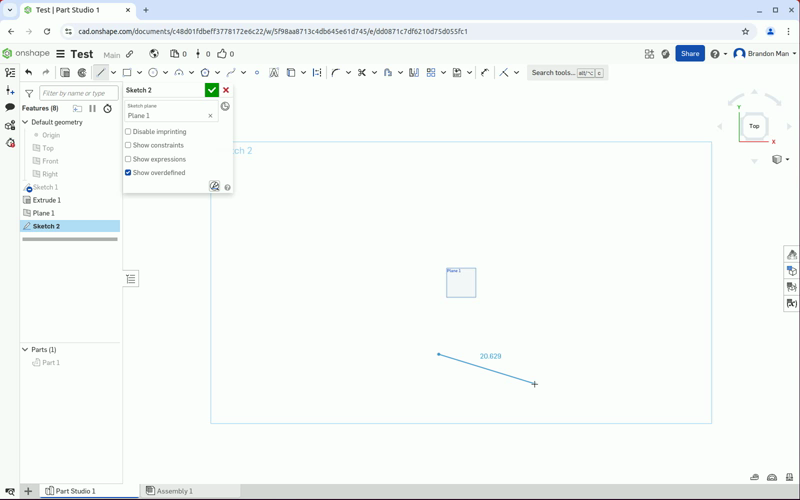
click(534, 383)
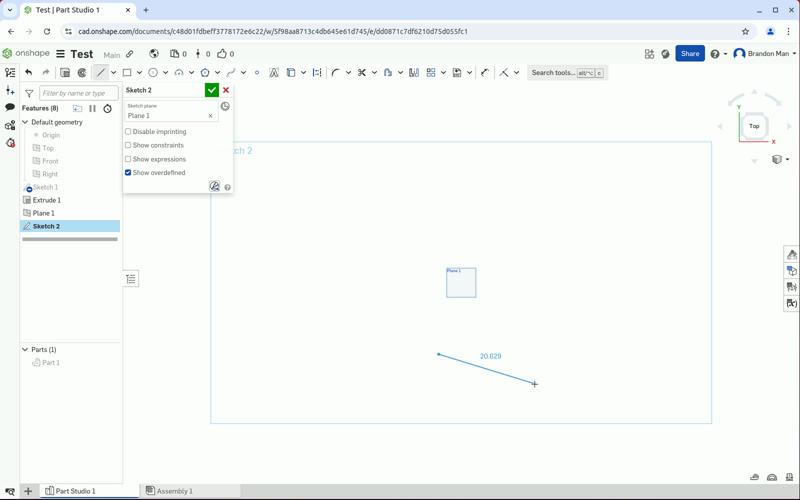
key_up(shift)
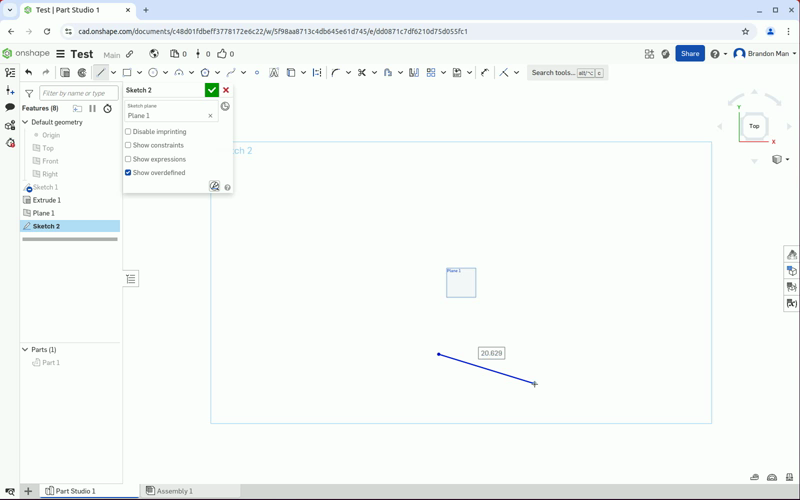
key(esc)
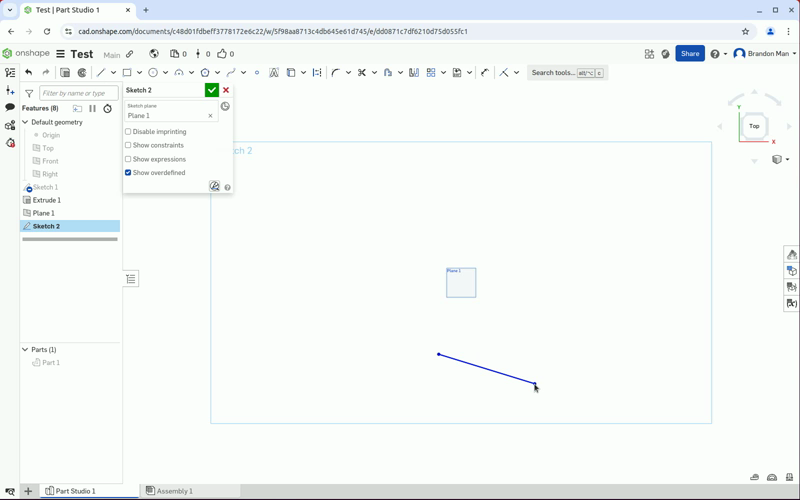
key(a)
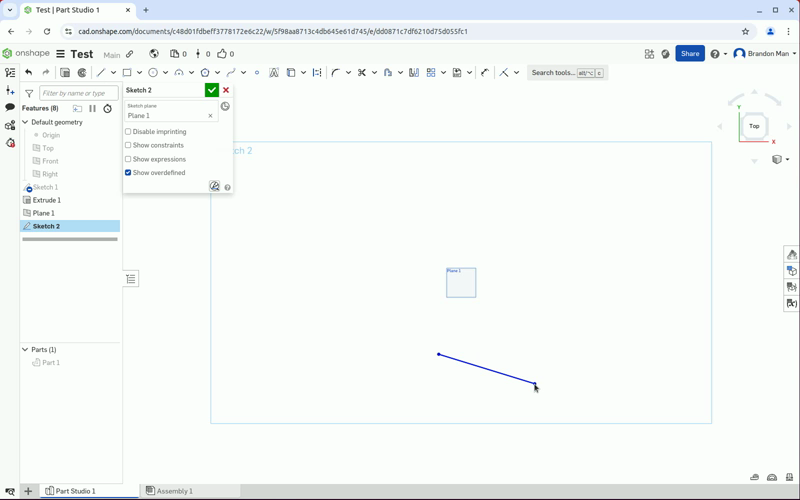
mouse_move(534, 383)
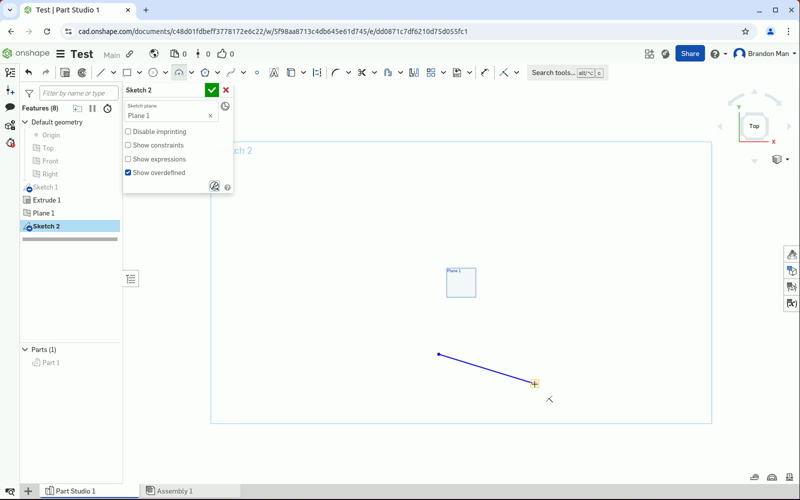
click(534, 383)
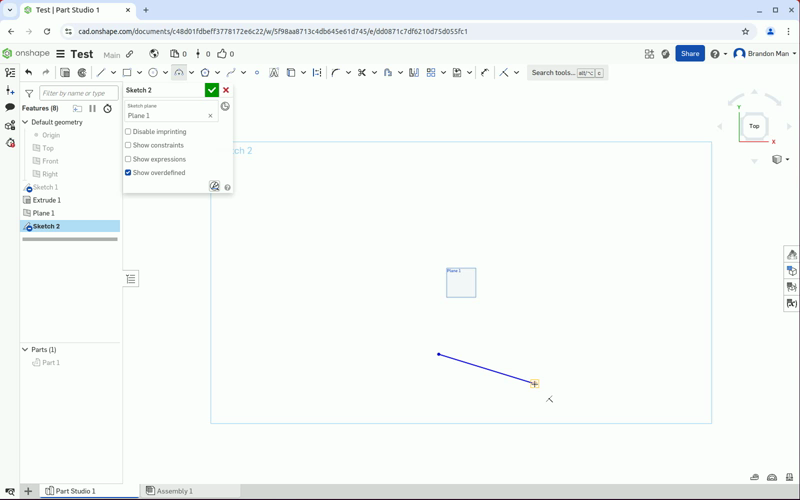
key_down(shift)
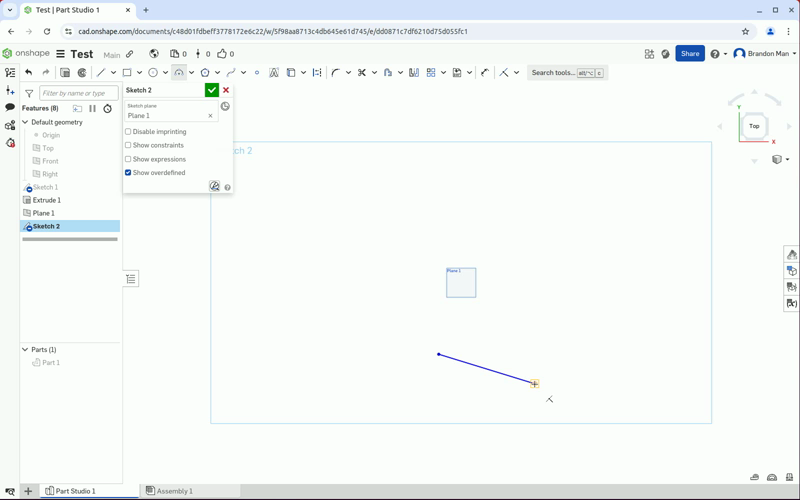
mouse_move(534, 181)
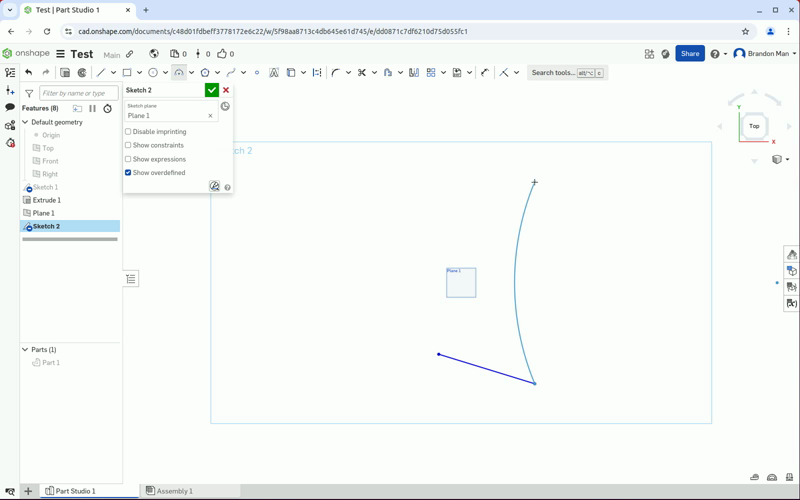
click(534, 181)
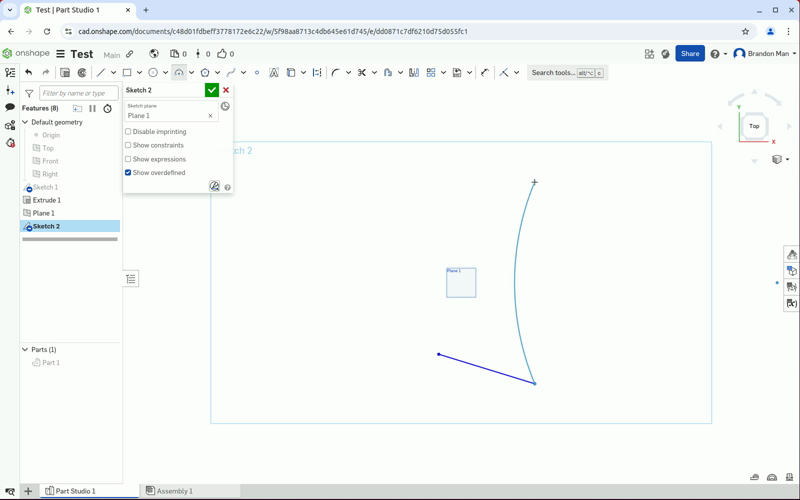
mouse_move(535, 282)
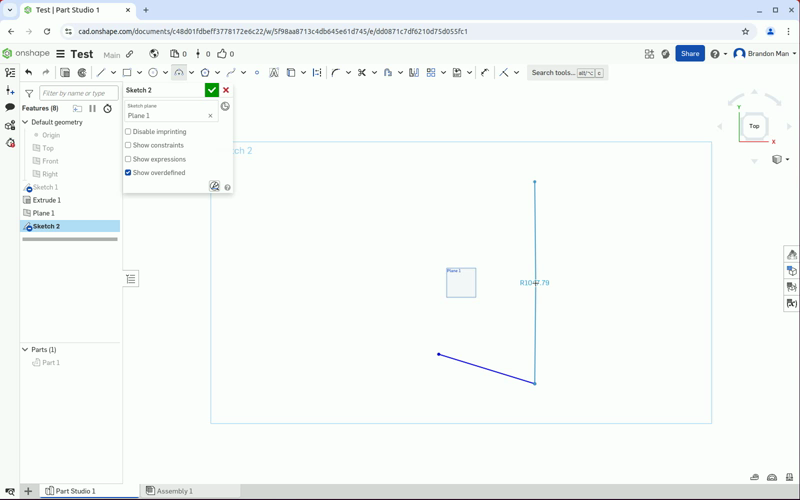
click(535, 282)
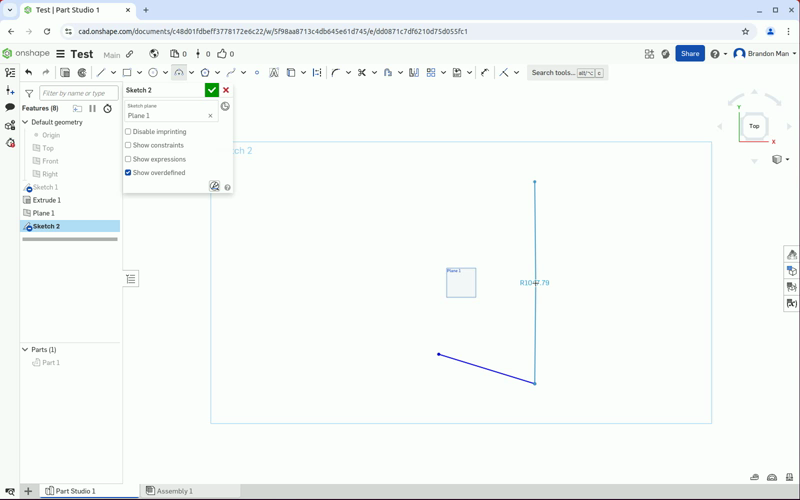
key_up(shift)
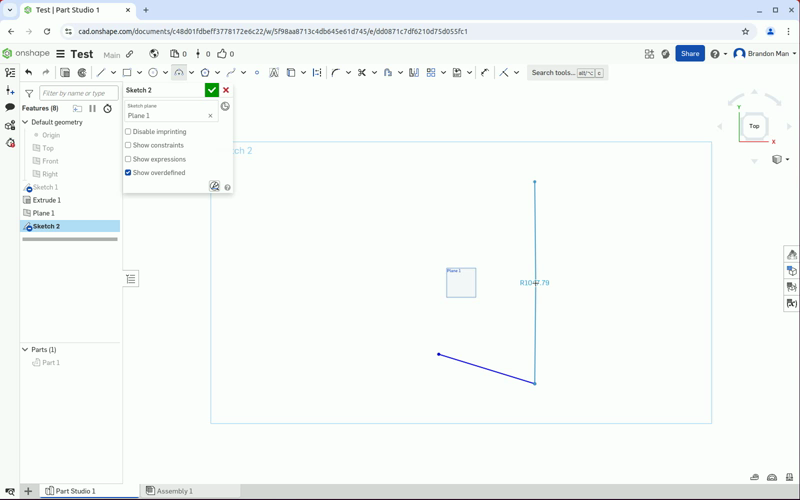
key(esc)
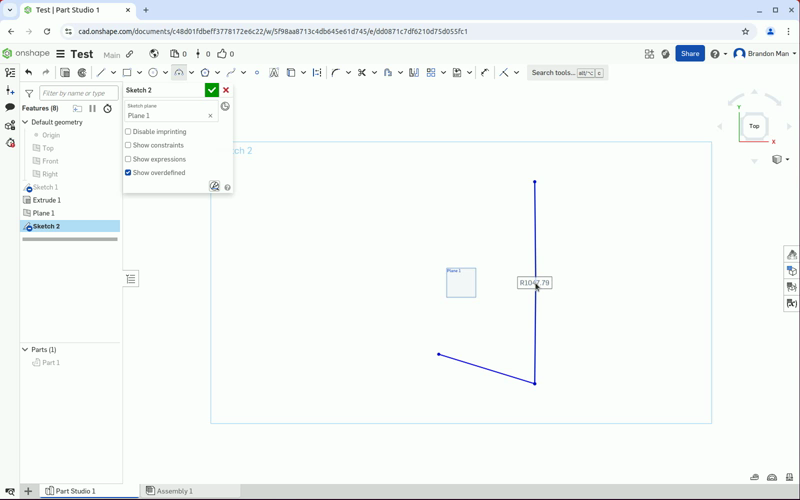
key(l)
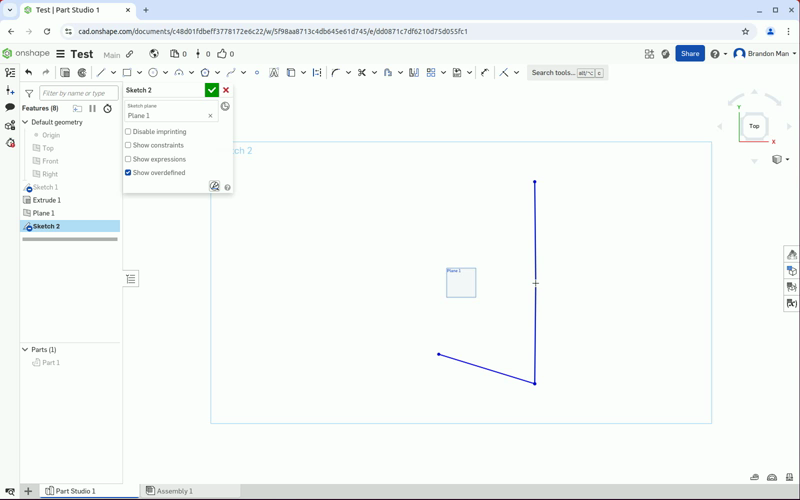
mouse_move(534, 181)
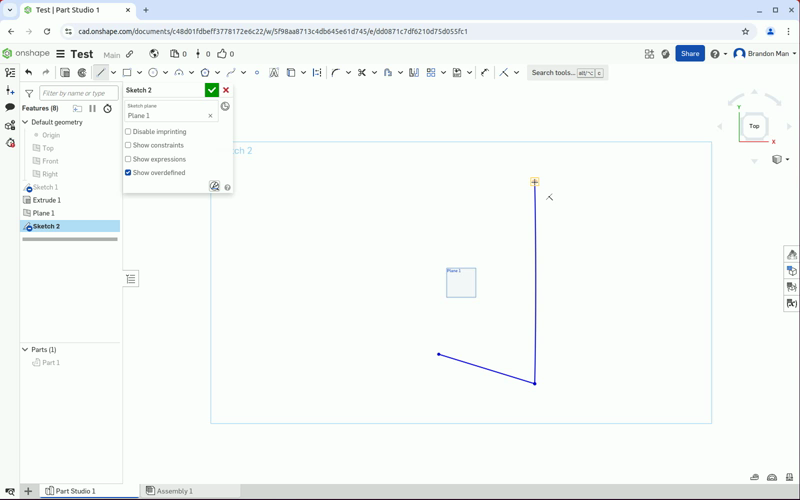
click(534, 181)
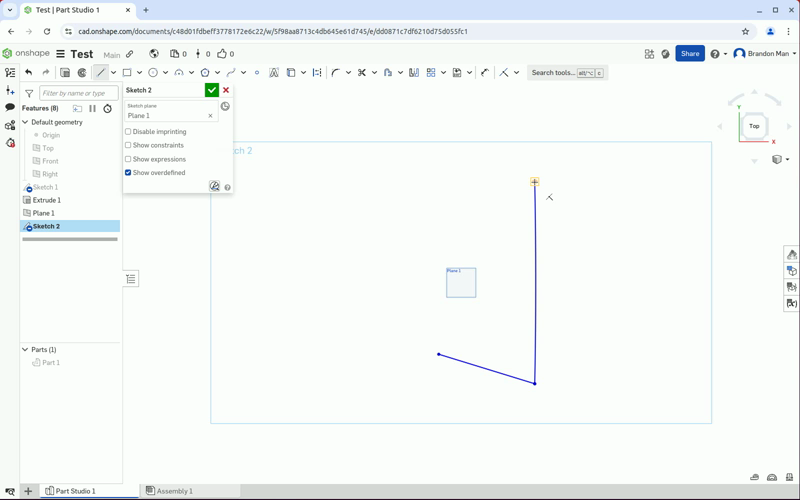
key_down(shift)
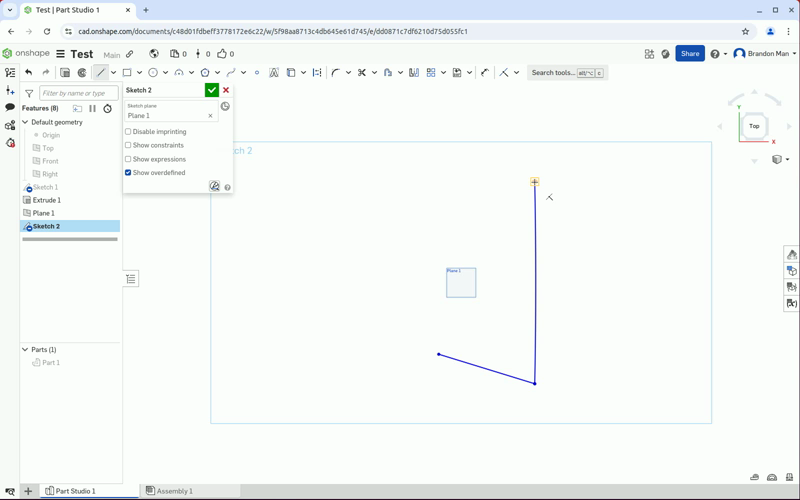
mouse_move(438, 210)
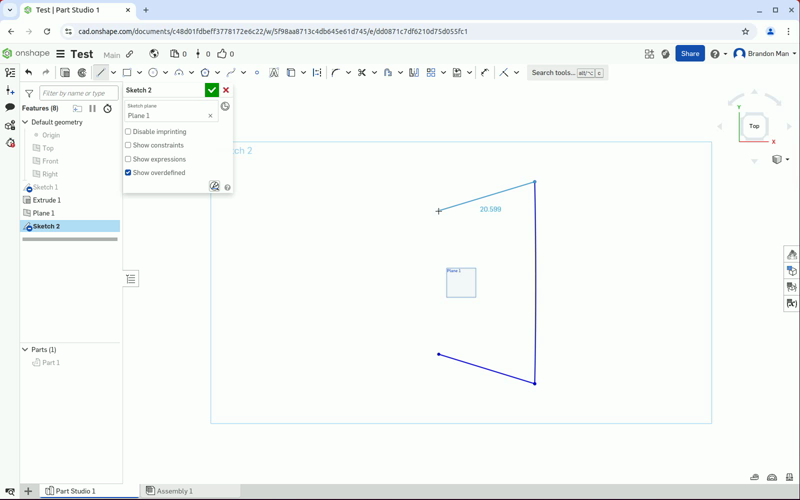
click(438, 210)
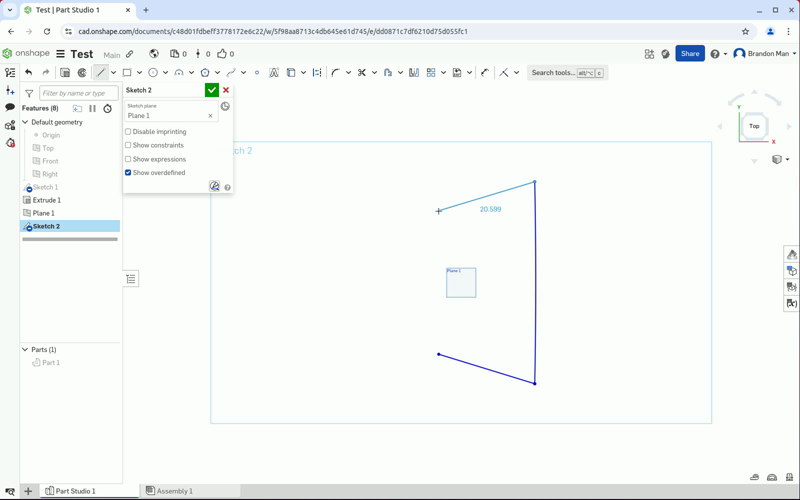
key_up(shift)
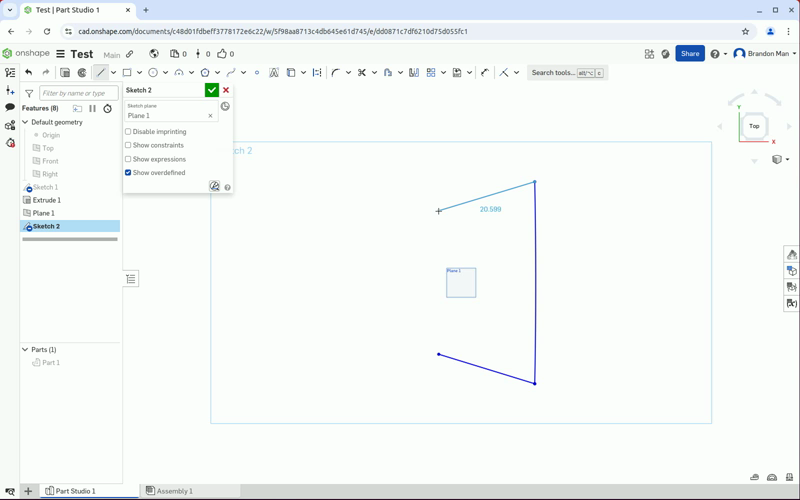
key(esc)
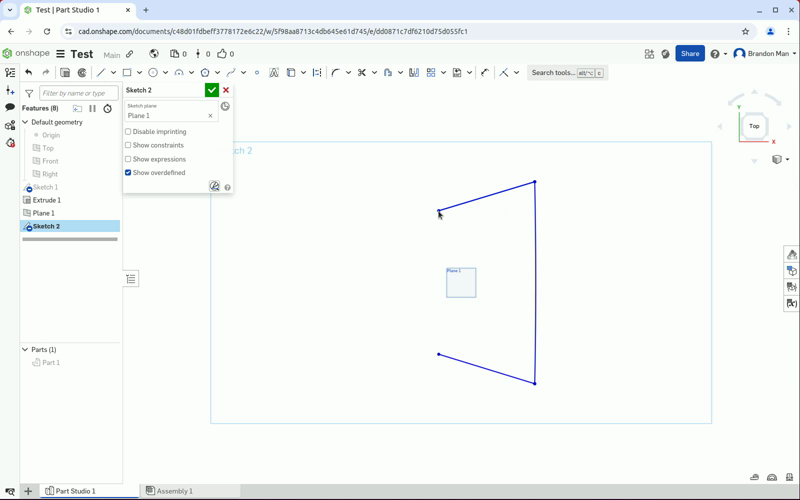
key(a)
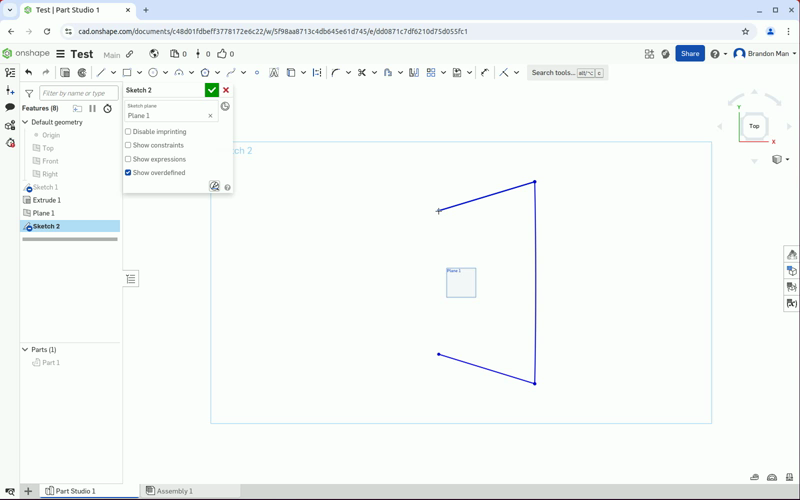
mouse_move(438, 210)
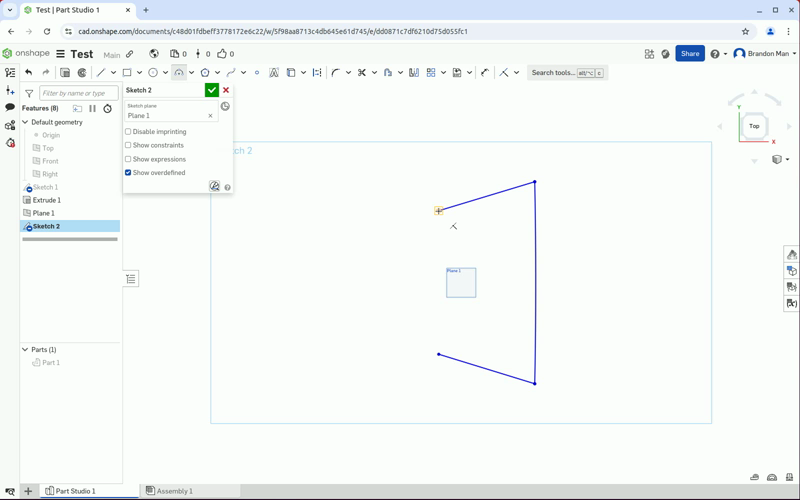
click(438, 210)
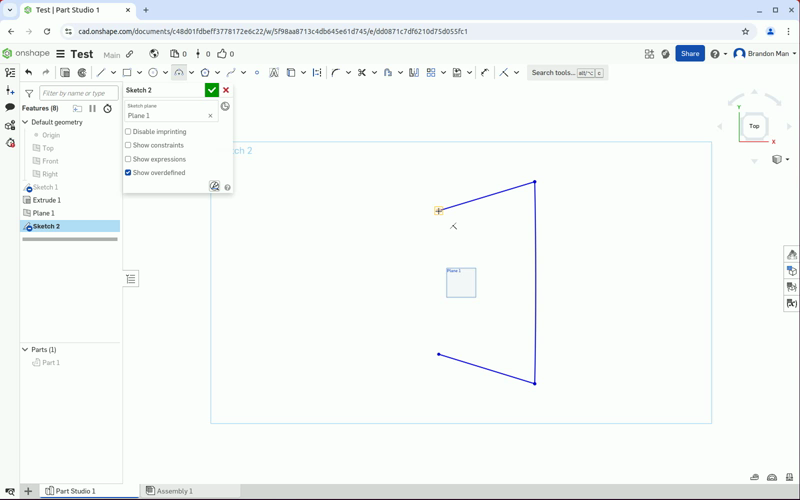
mouse_move(438, 354)
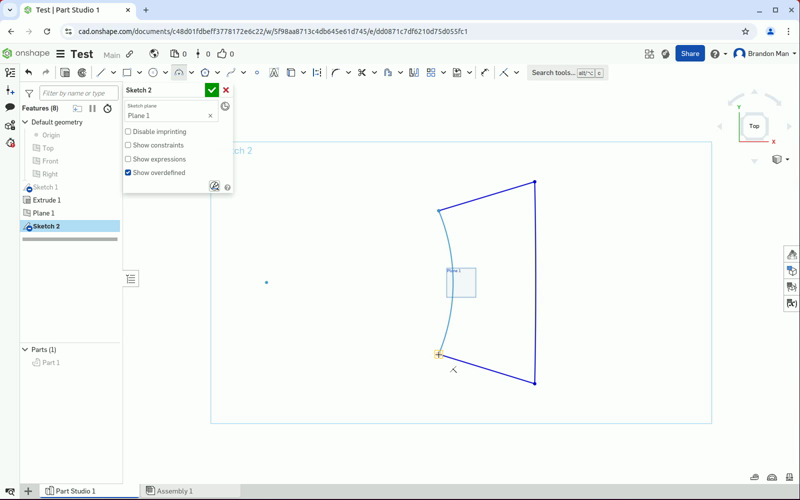
click(438, 354)
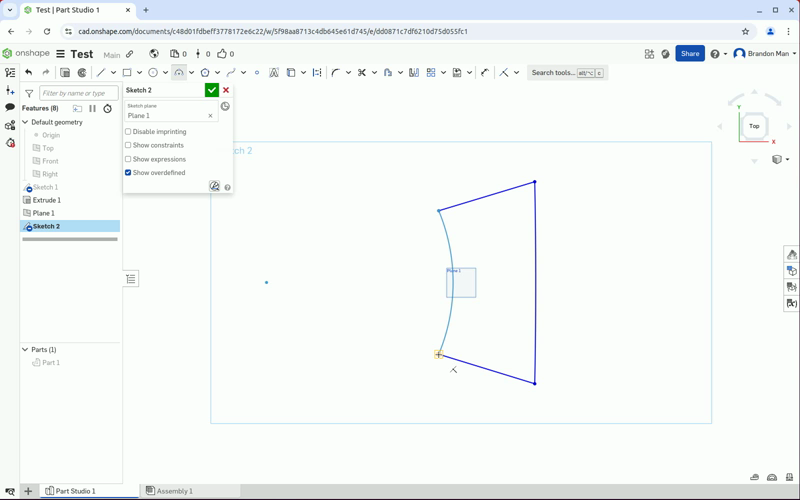
key_down(shift)
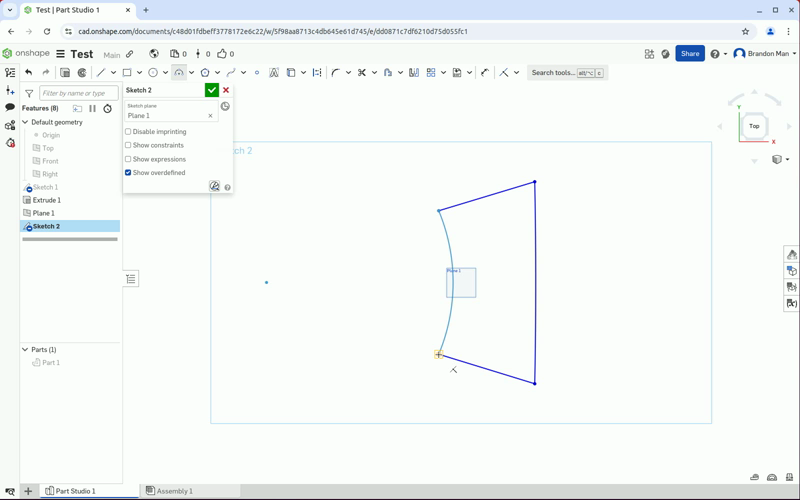
mouse_move(385, 282)
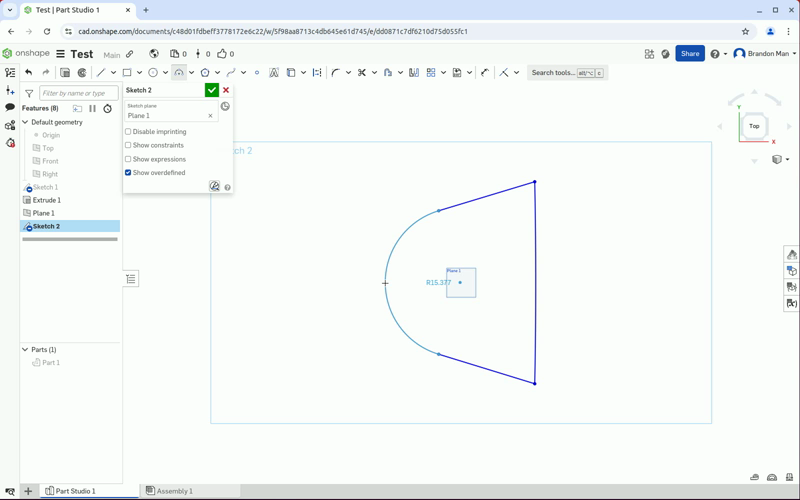
click(385, 282)
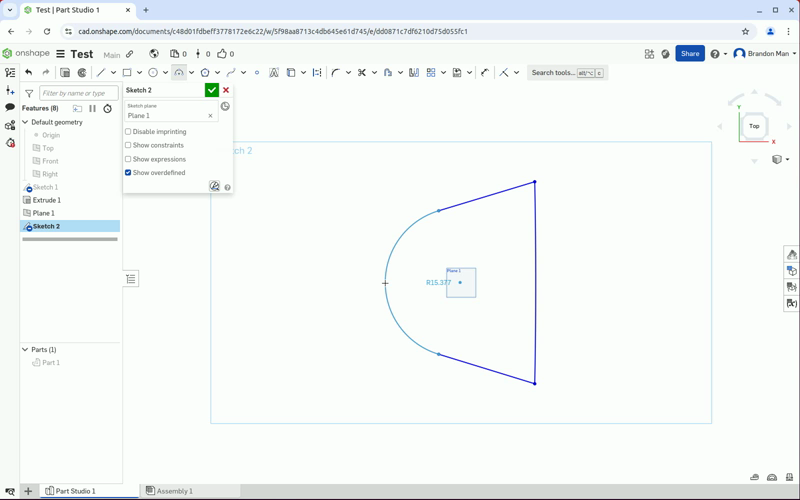
key_up(shift)
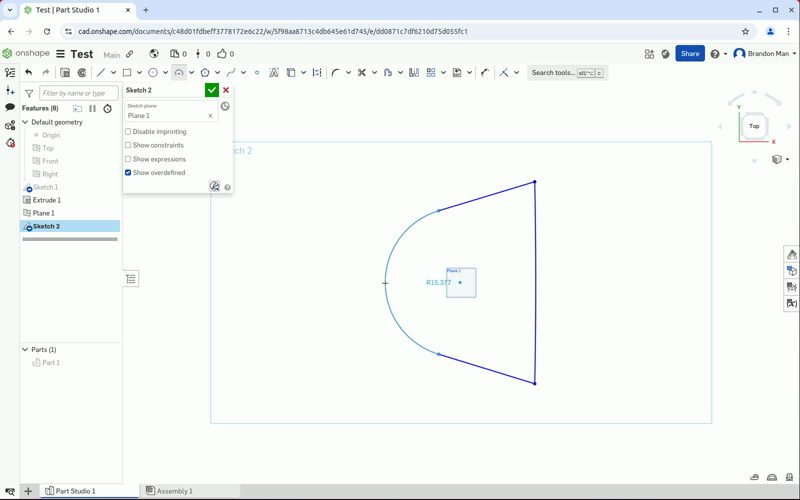
key(esc)
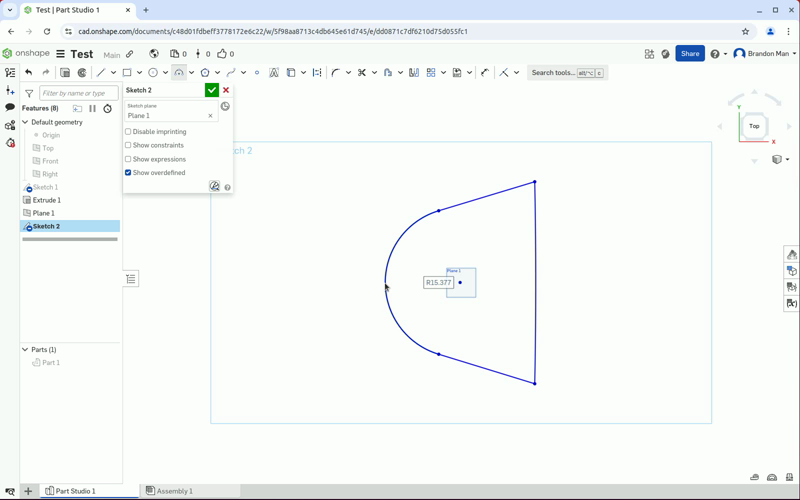
mouse_move(451, 337)
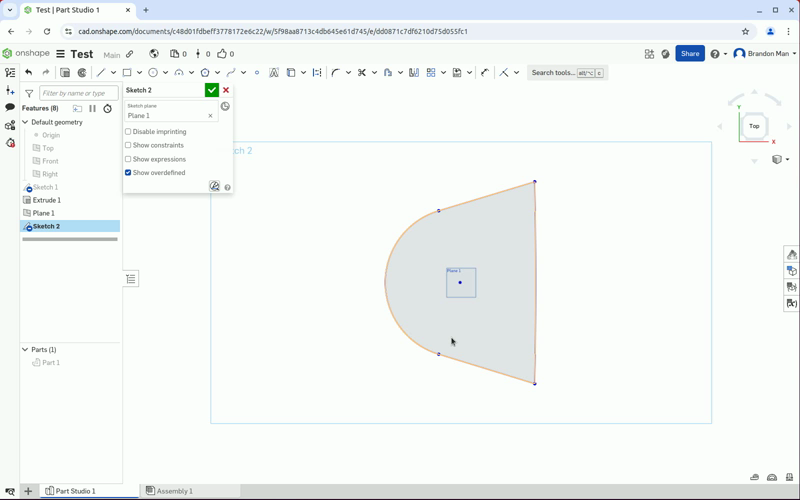
click(451, 337)
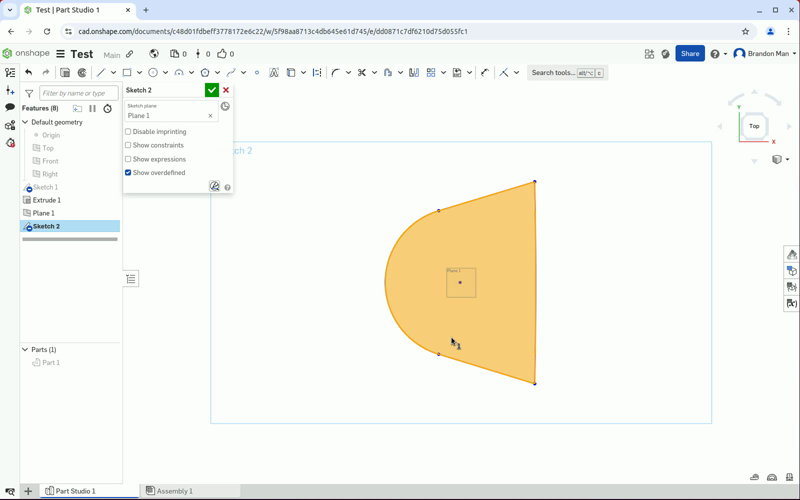
mouse_move(73, 352)
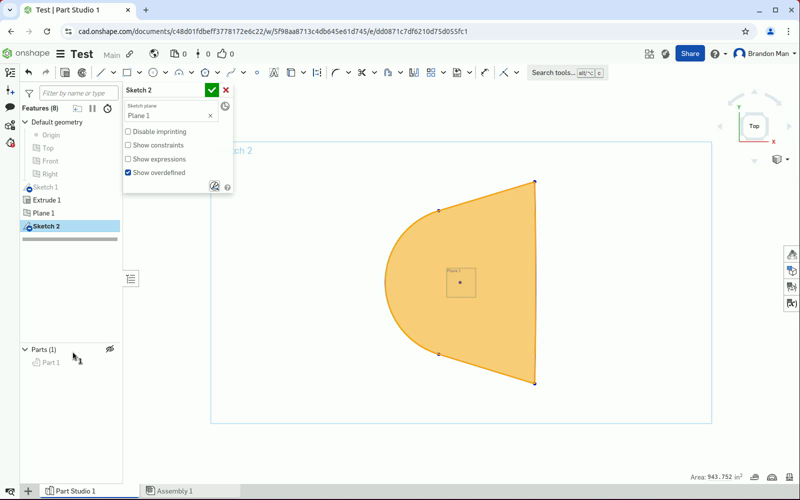
key(shift+y)
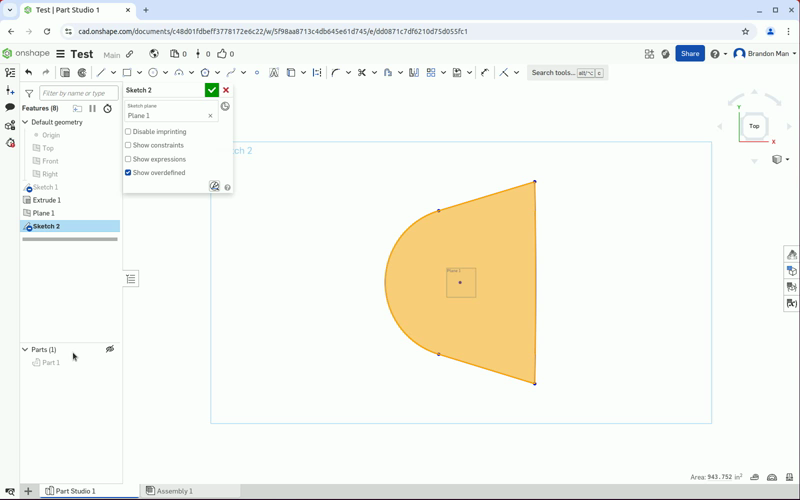
key(shift+e)
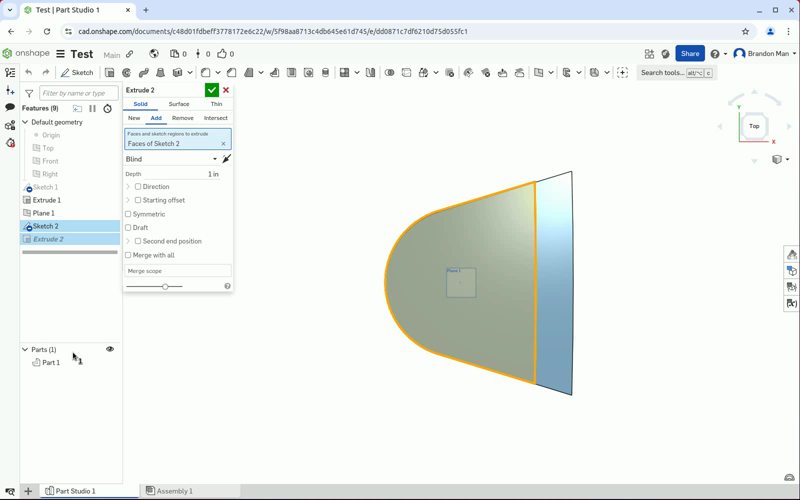
mouse_move(143, 106)
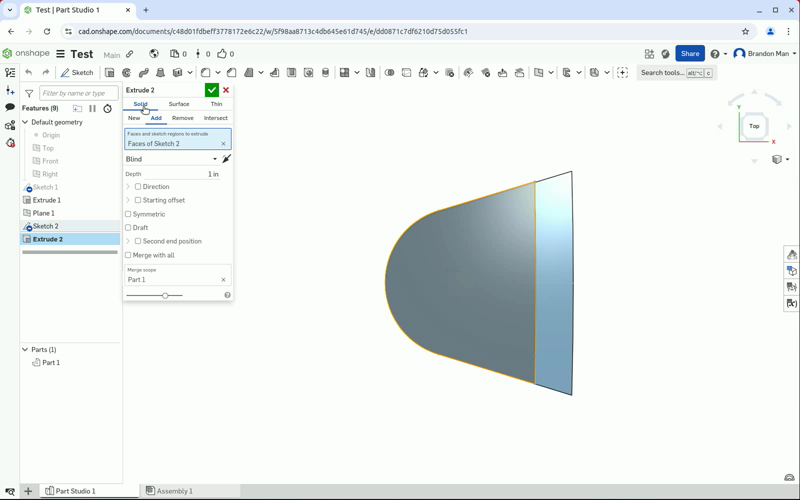
click(143, 106)
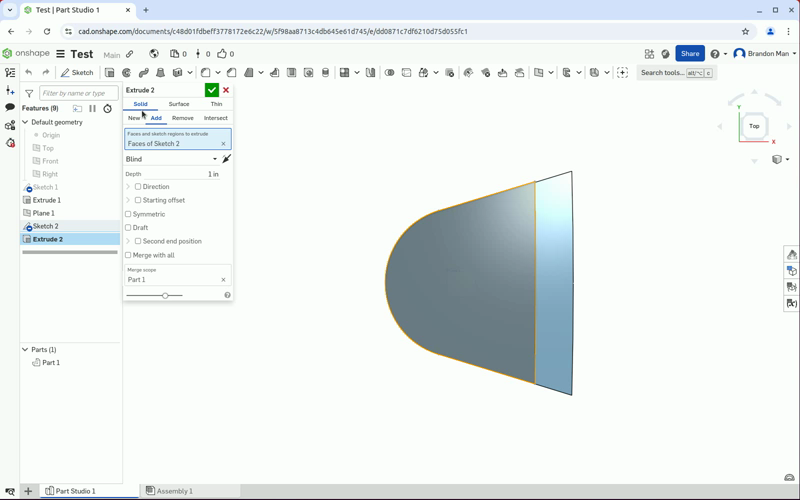
mouse_move(137, 120)
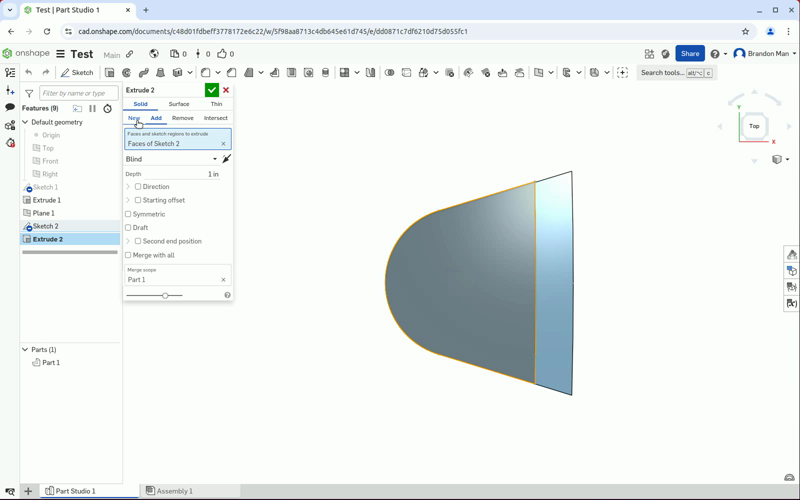
click(137, 120)
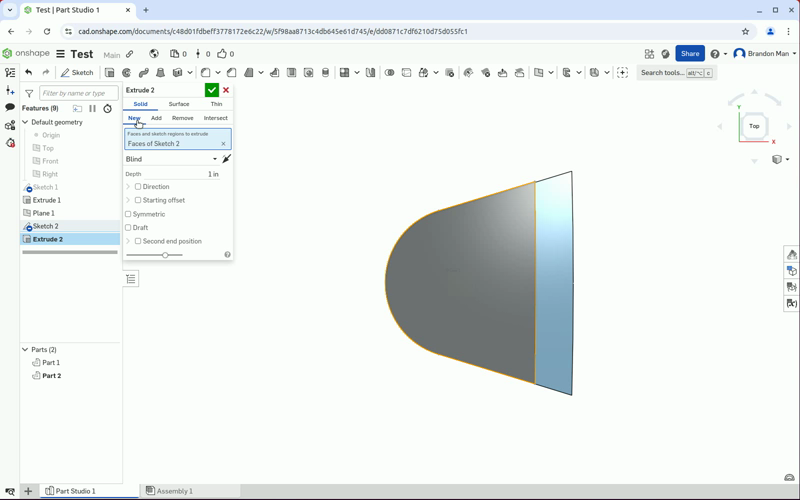
key(tab, 4)
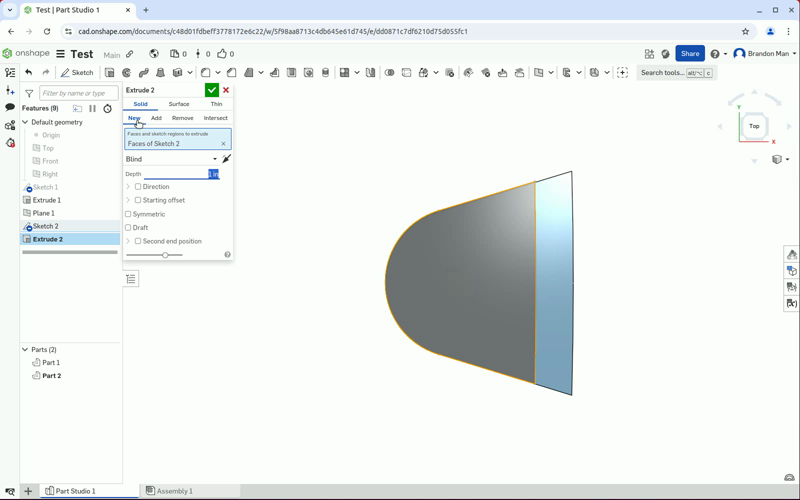
text(12.276)
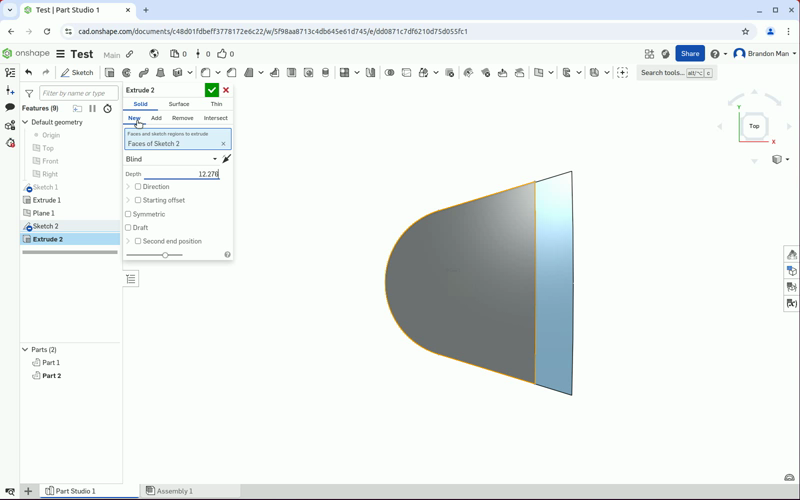
key(enter)
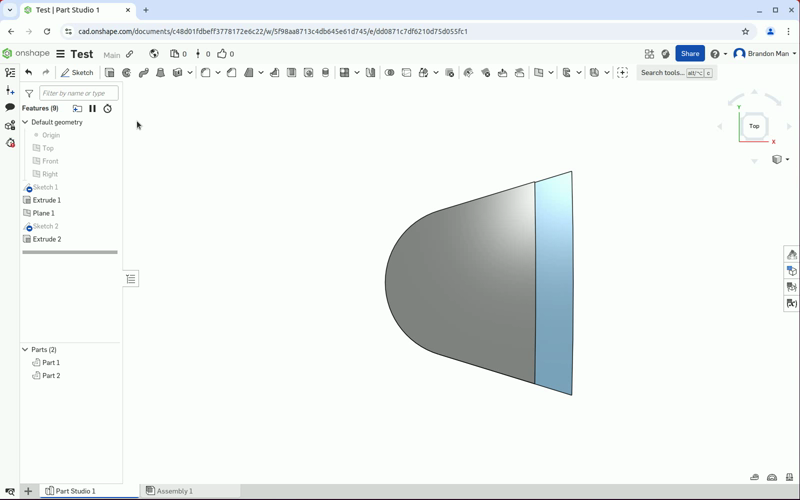
key(shift+h)
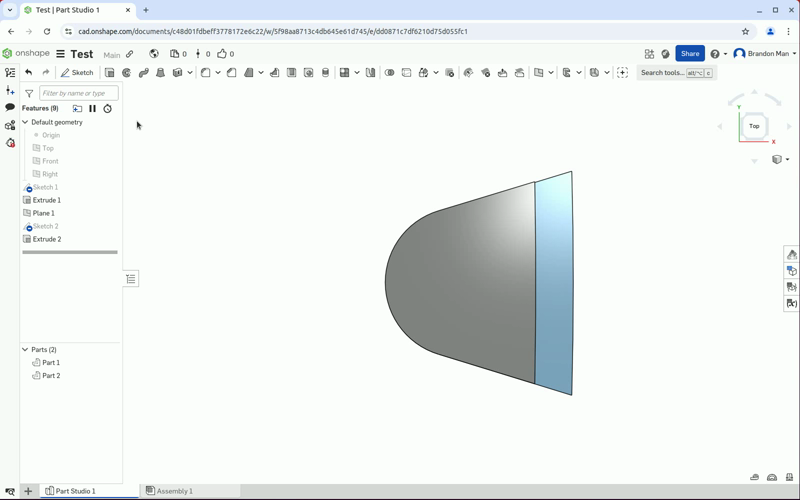
key(shift+h)
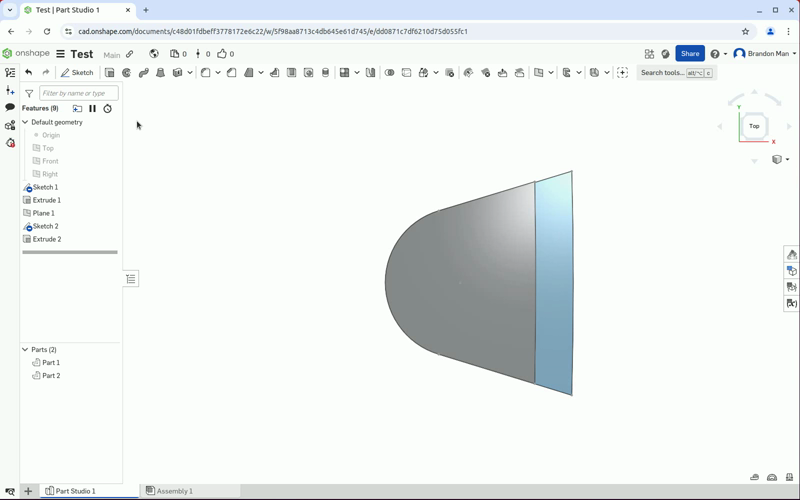
key(shift+7)
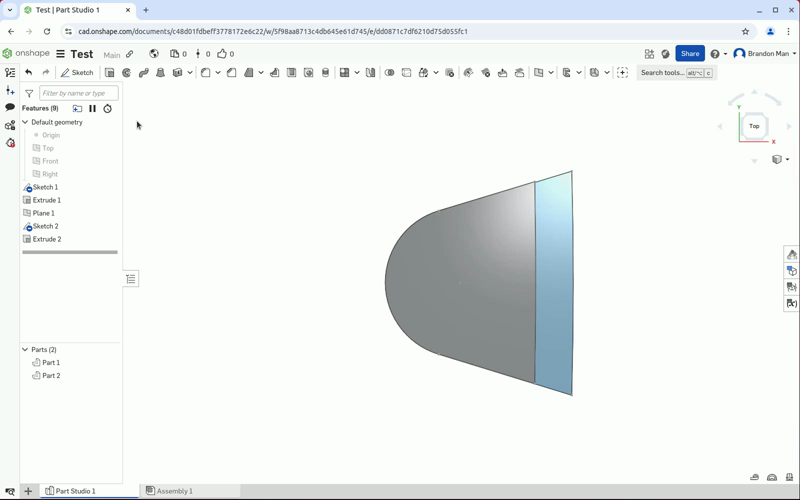
key(up, 3)
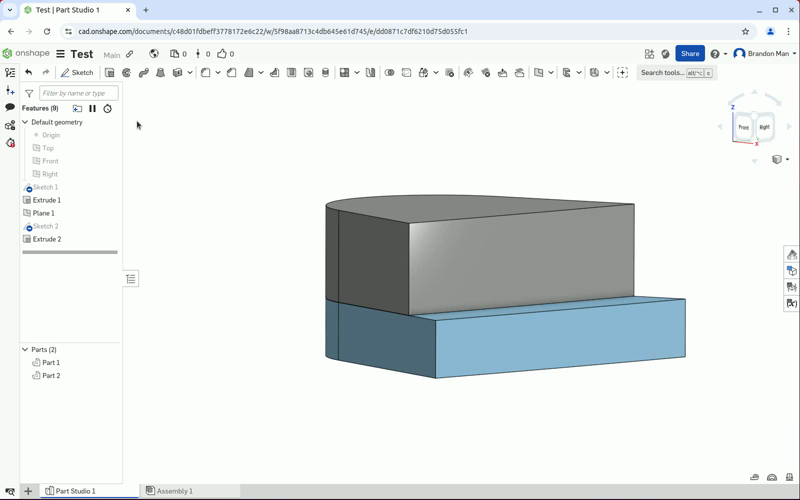
key(left, 3)
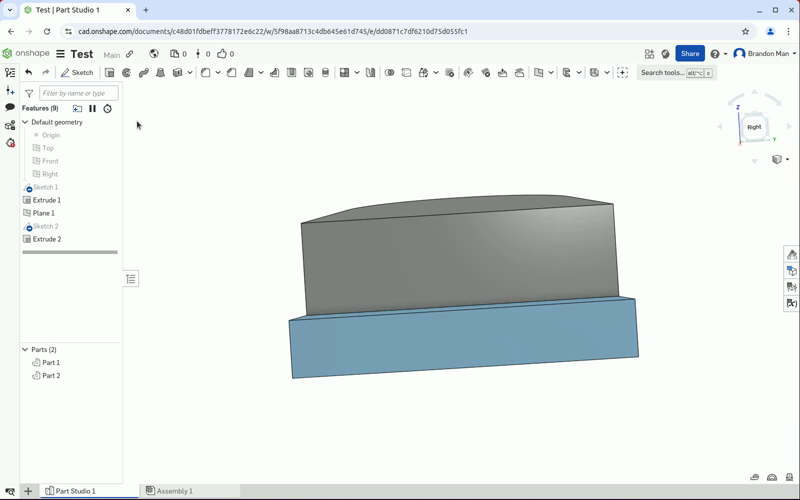
key(right, 3)
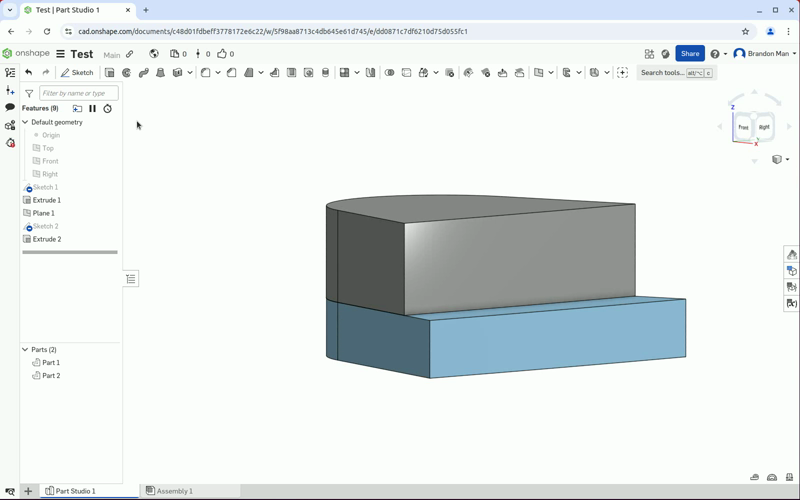
key(down, 3)
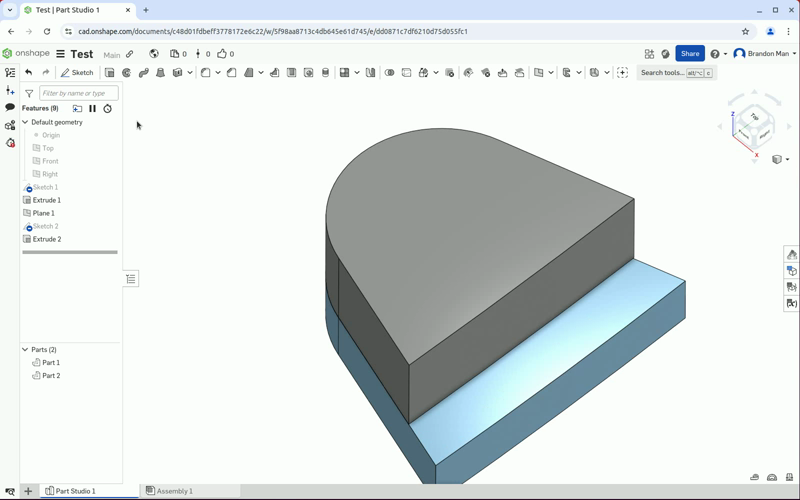
mouse_move(73, 189)
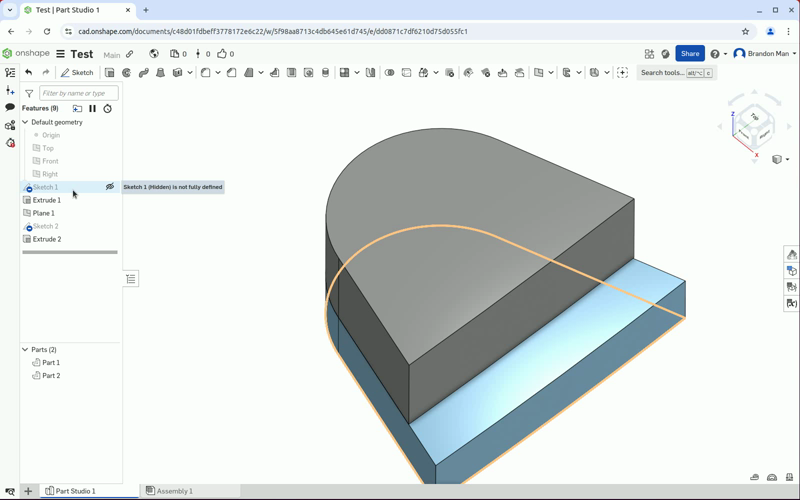
click(73, 189)